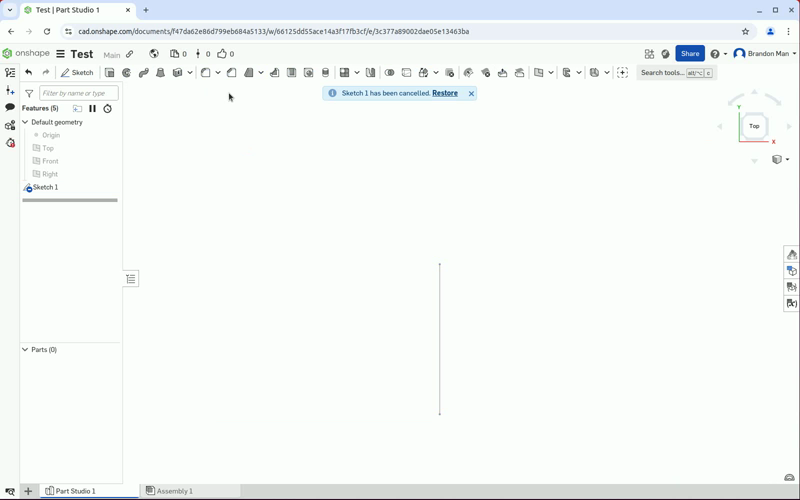
key(shift+h)
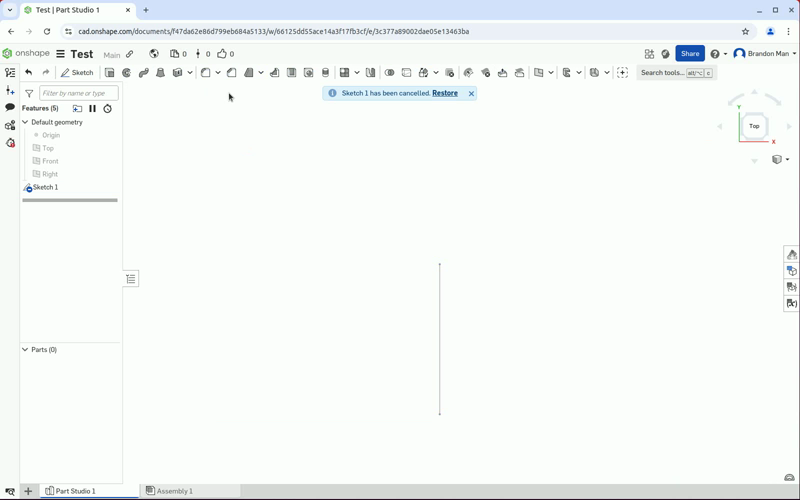
key(shift+s)
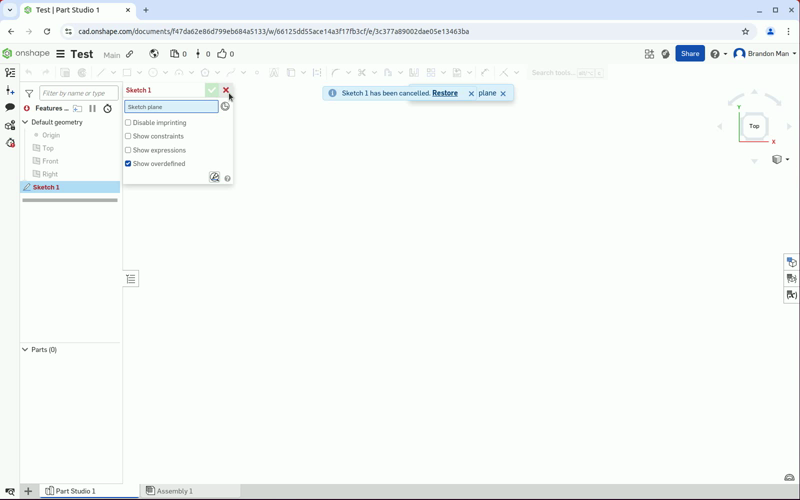
mouse_move(73, 150)
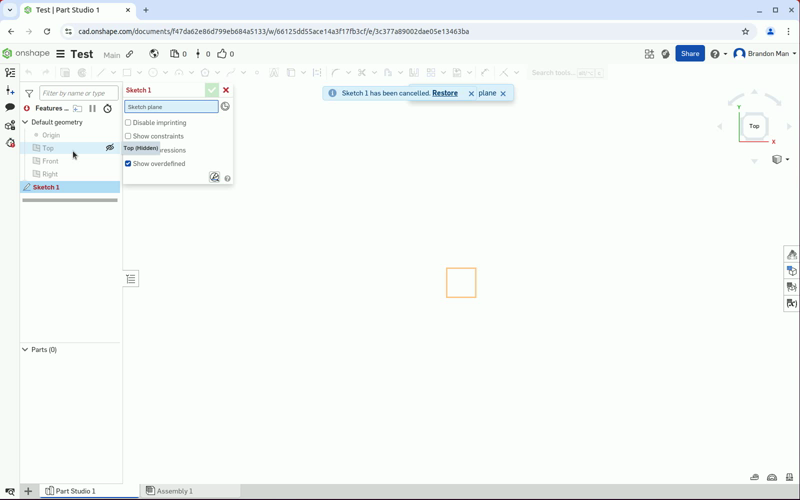
click(73, 150)
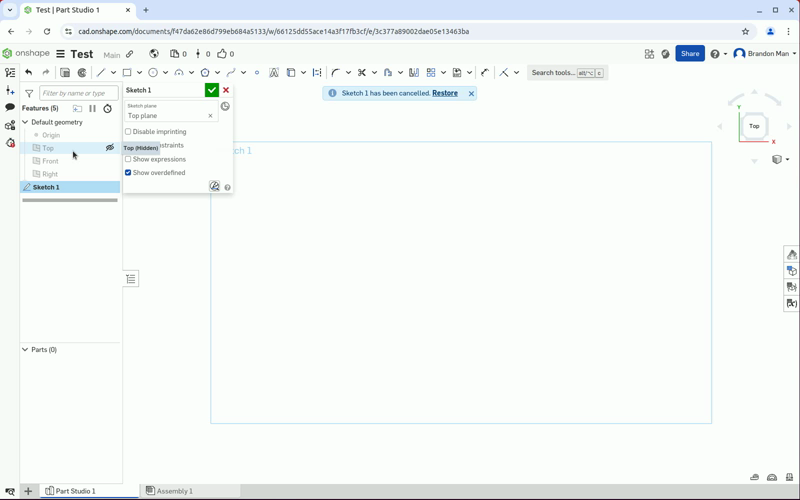
mouse_move(73, 352)
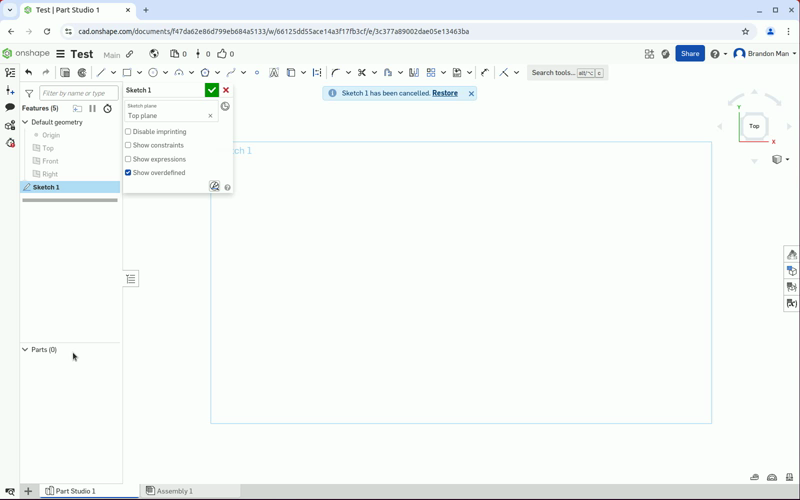
key(y)
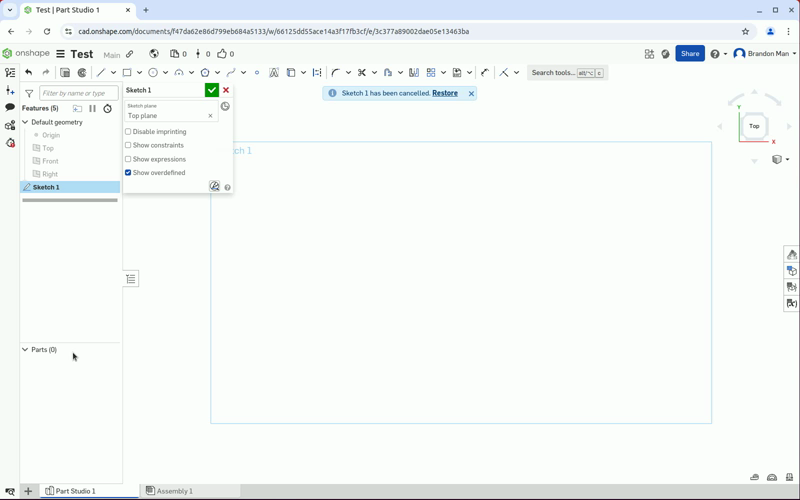
key(c)
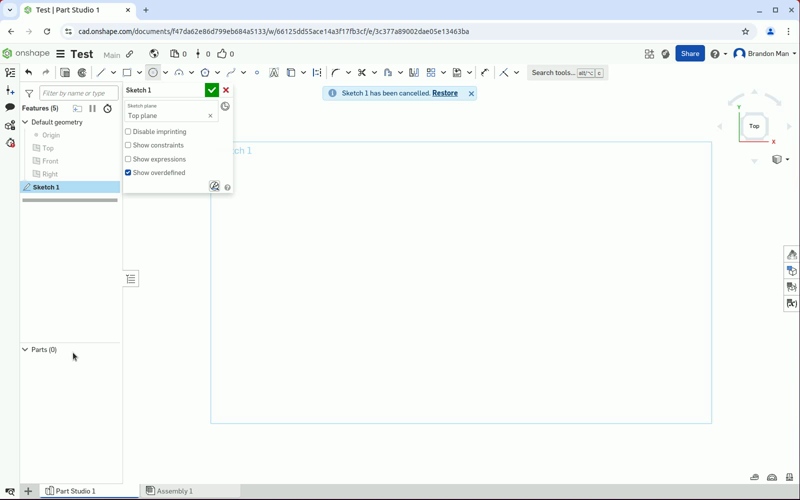
key_down(shift)
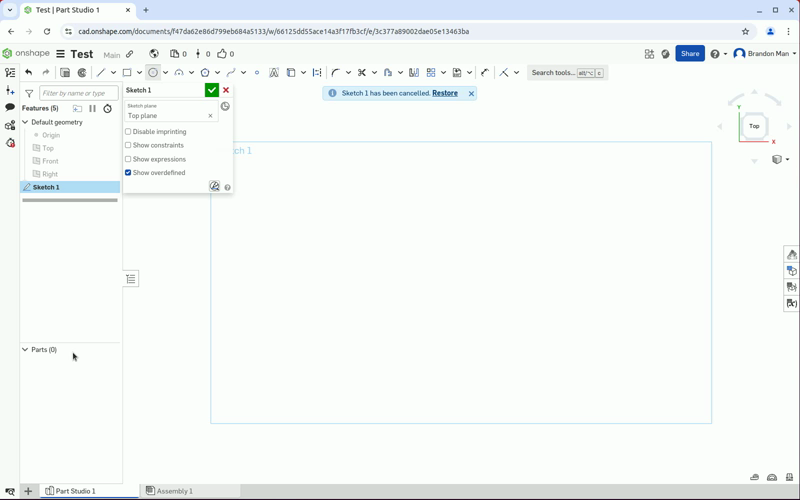
mouse_move(460, 282)
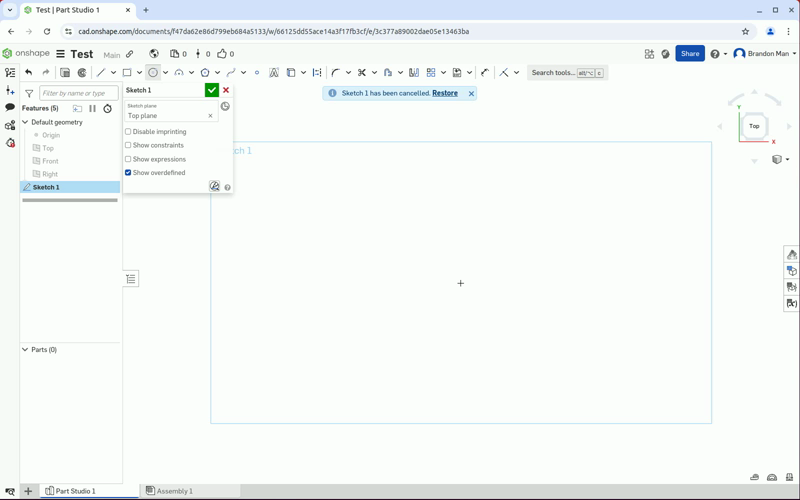
click(460, 282)
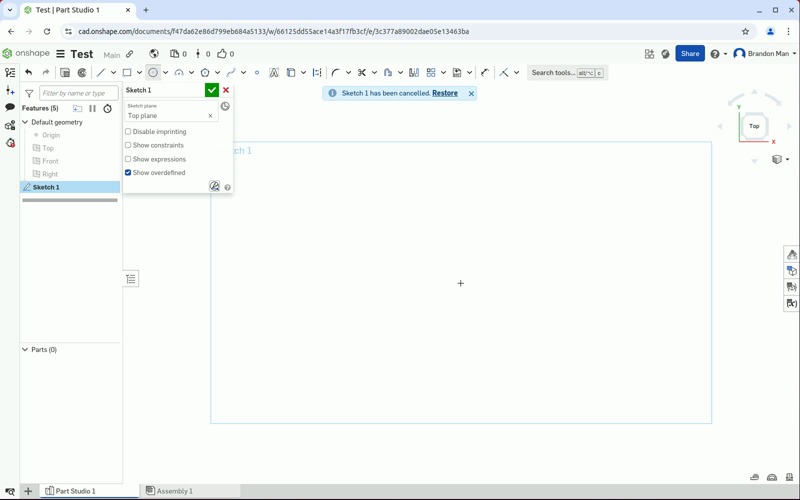
key_up(shift)
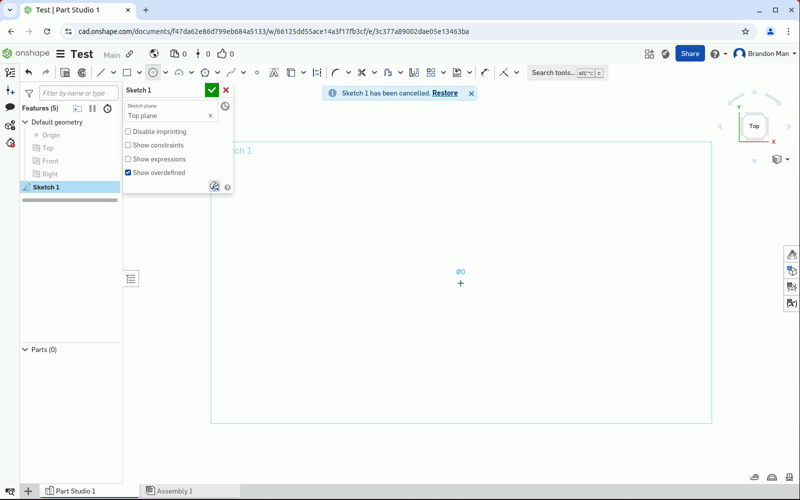
mouse_move(477, 282)
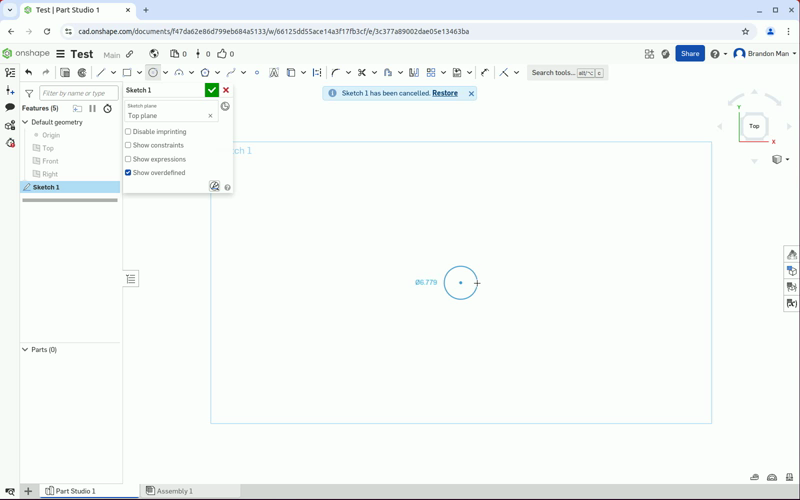
click(477, 282)
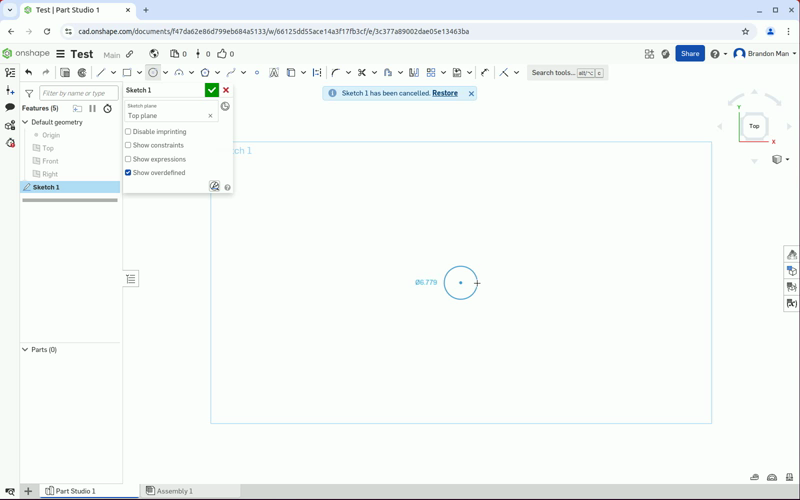
key(esc)
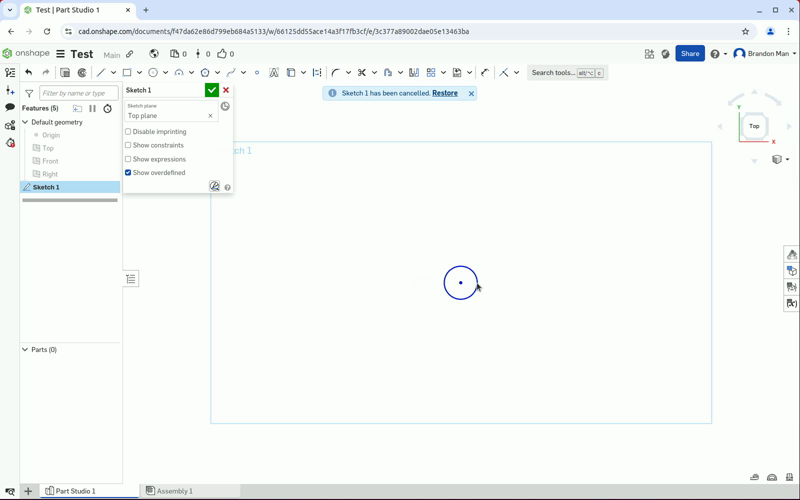
mouse_move(466, 280)
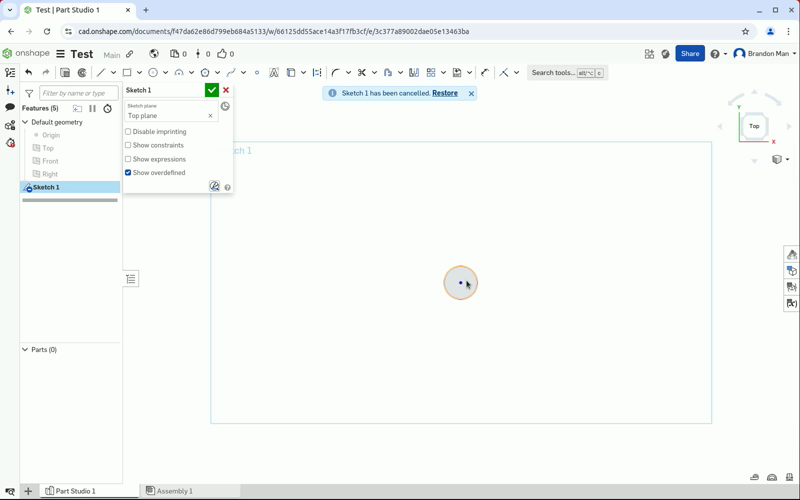
scroll(6)
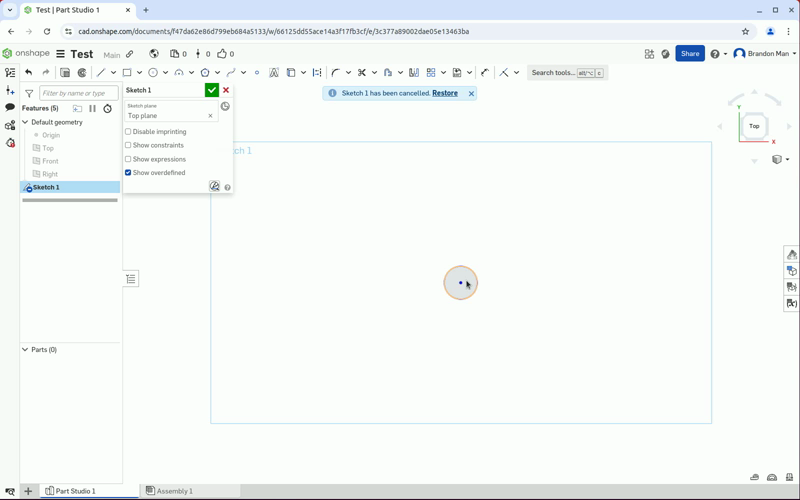
scroll(6)
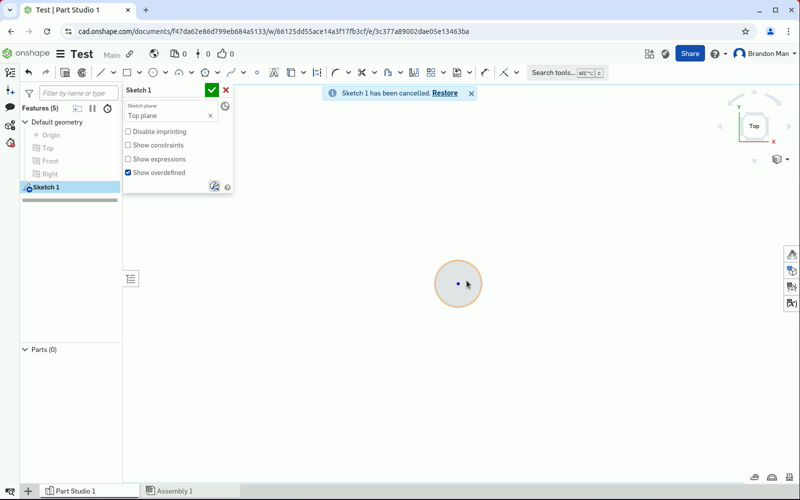
scroll(6)
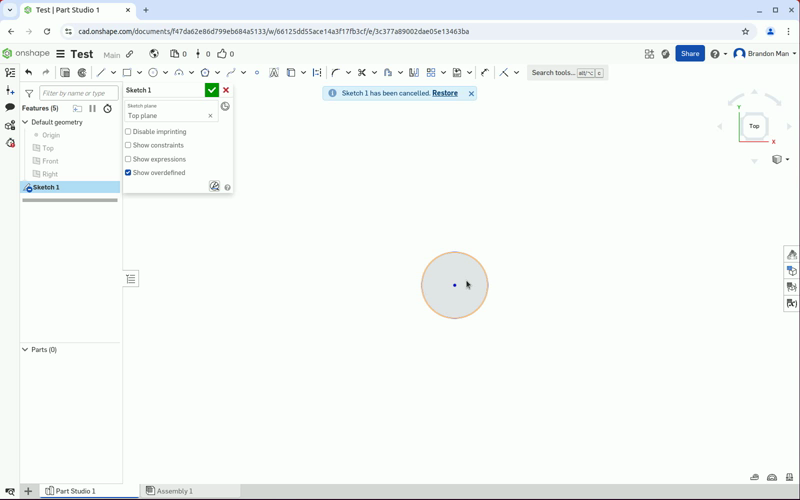
scroll(6)
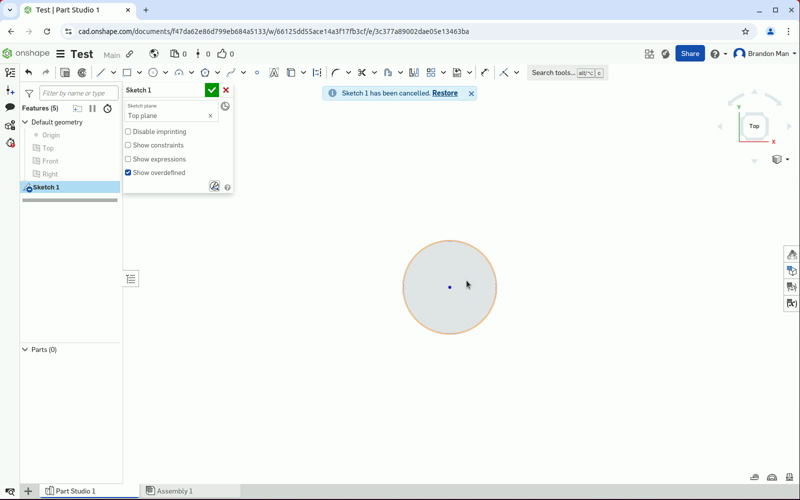
scroll(6)
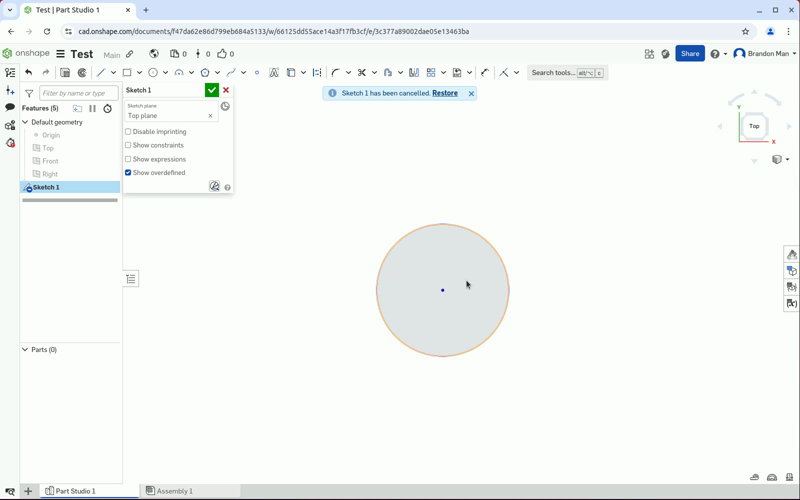
scroll(6)
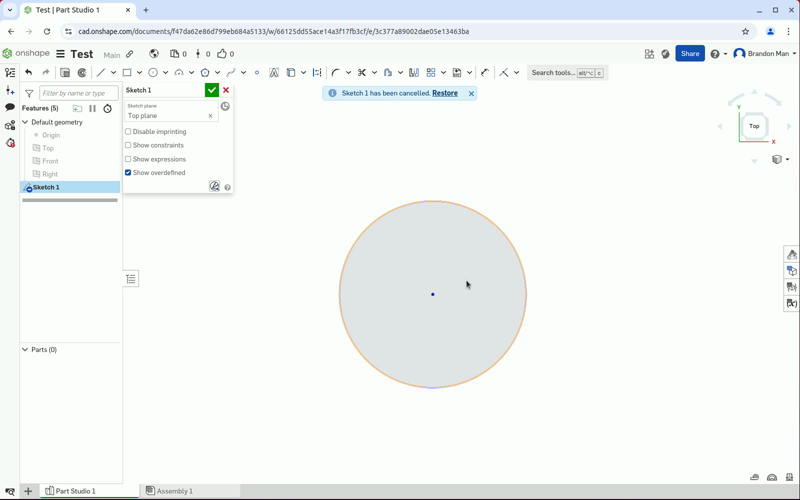
scroll(6)
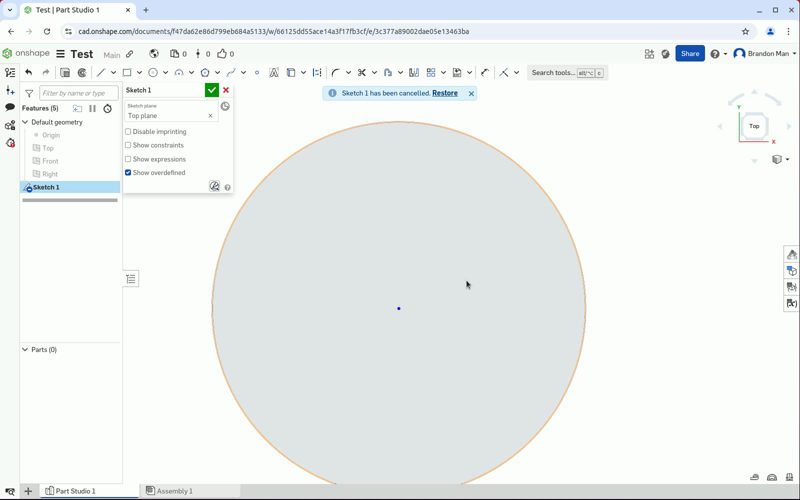
click(466, 280)
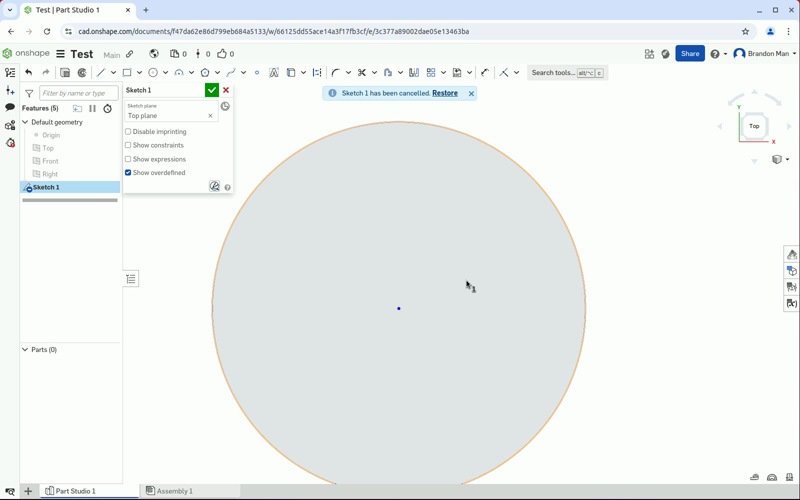
scroll(-6)
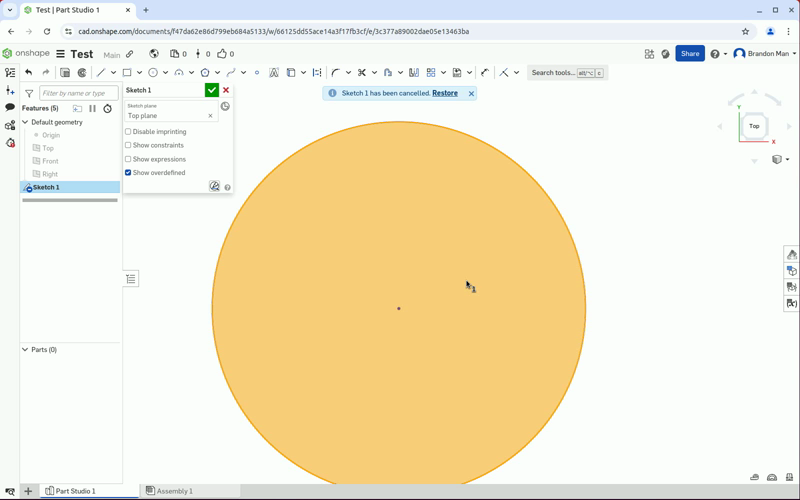
scroll(-6)
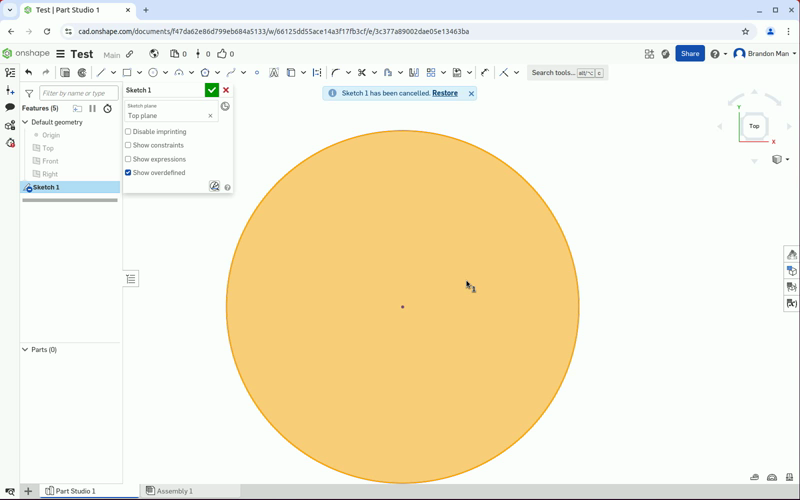
scroll(-6)
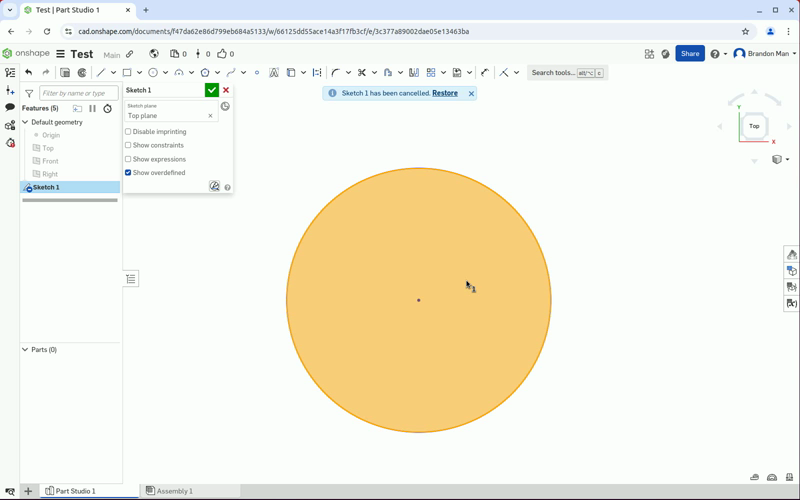
scroll(-6)
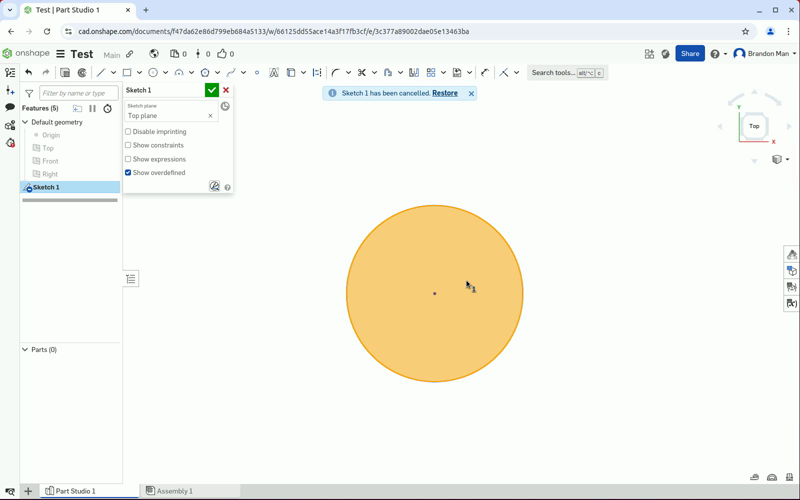
scroll(-6)
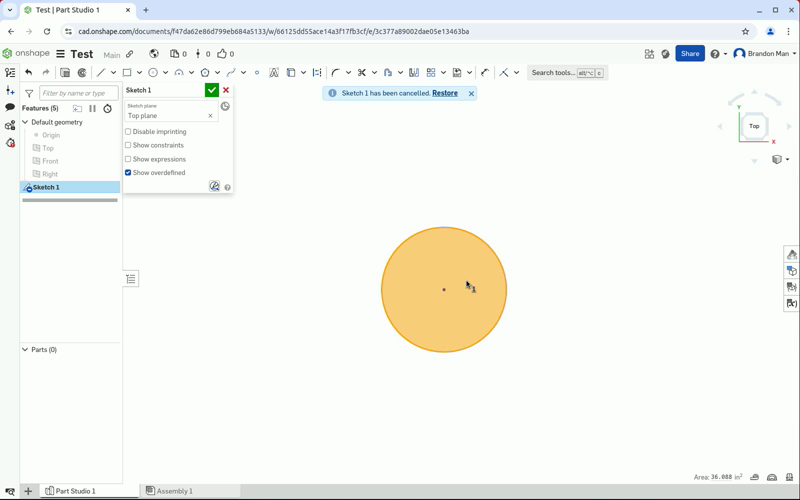
scroll(-6)
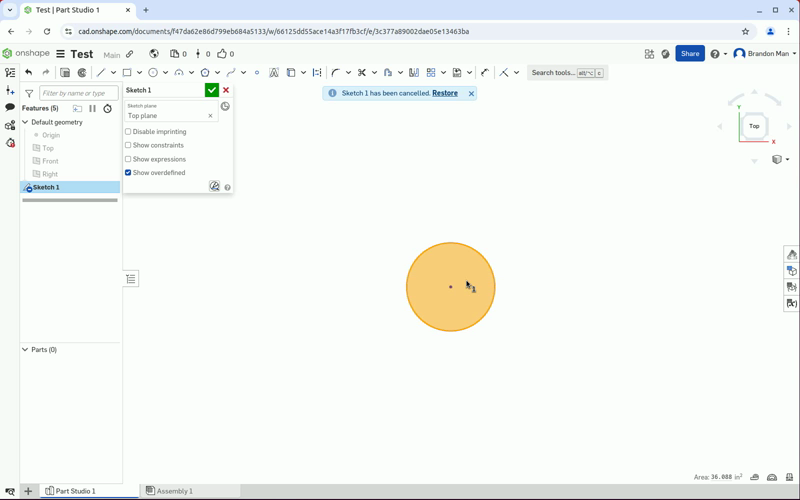
scroll(-6)
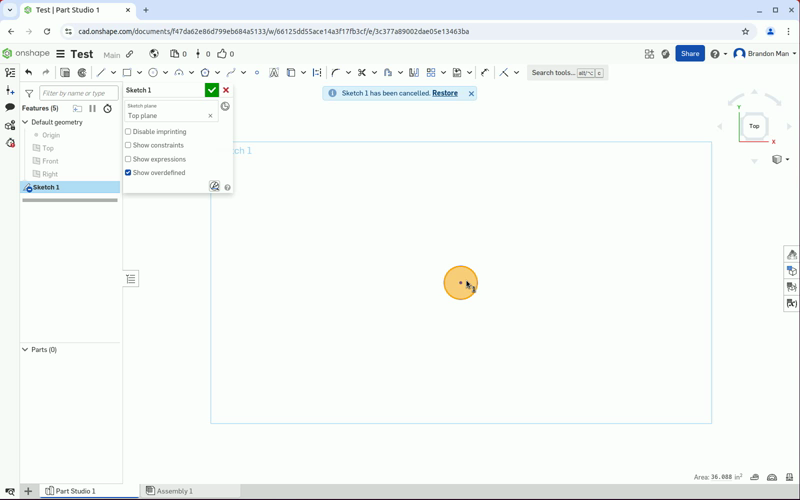
mouse_move(73, 352)
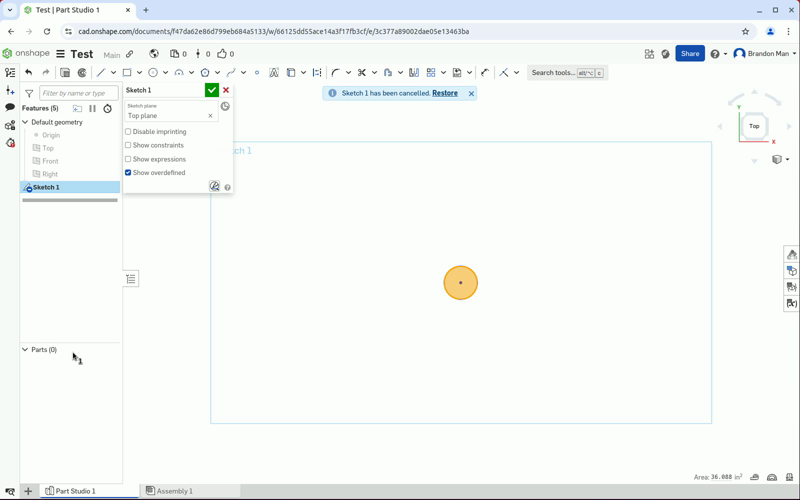
key(shift+y)
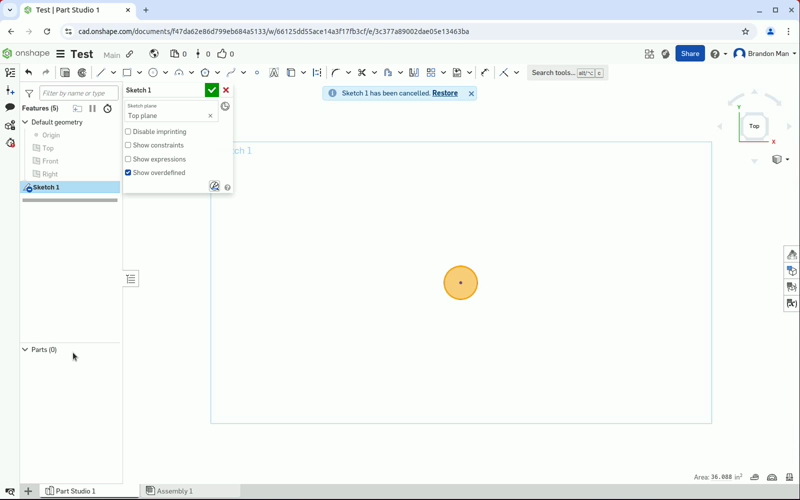
key(shift+e)
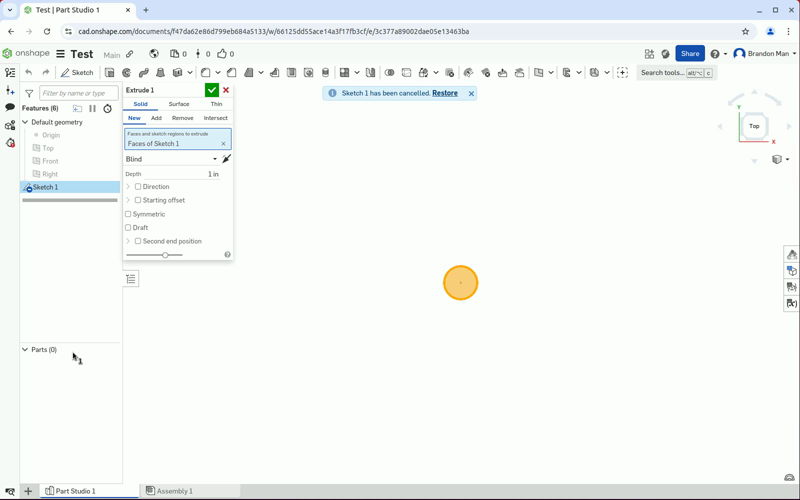
mouse_move(143, 106)
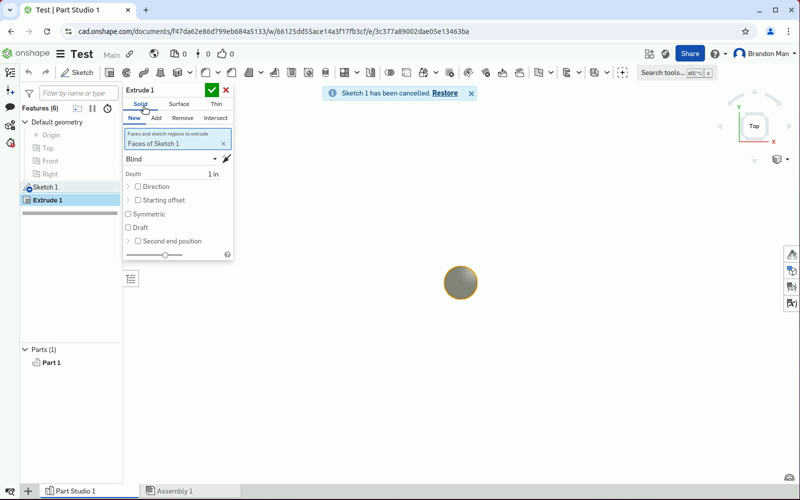
click(143, 106)
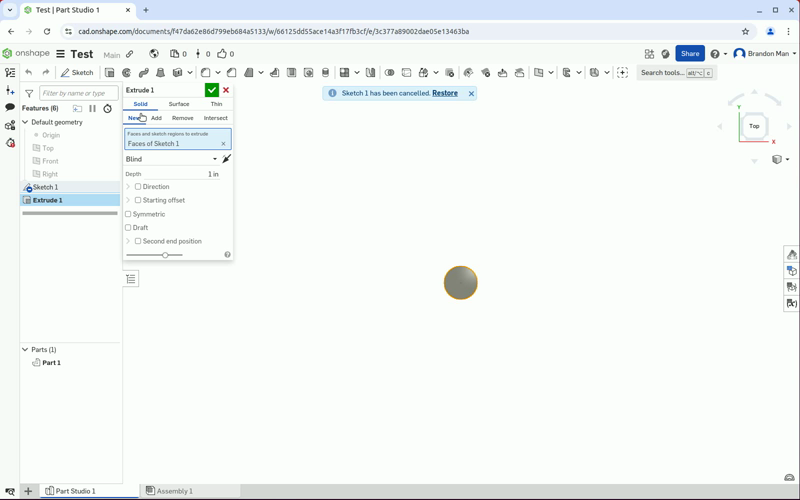
mouse_move(137, 120)
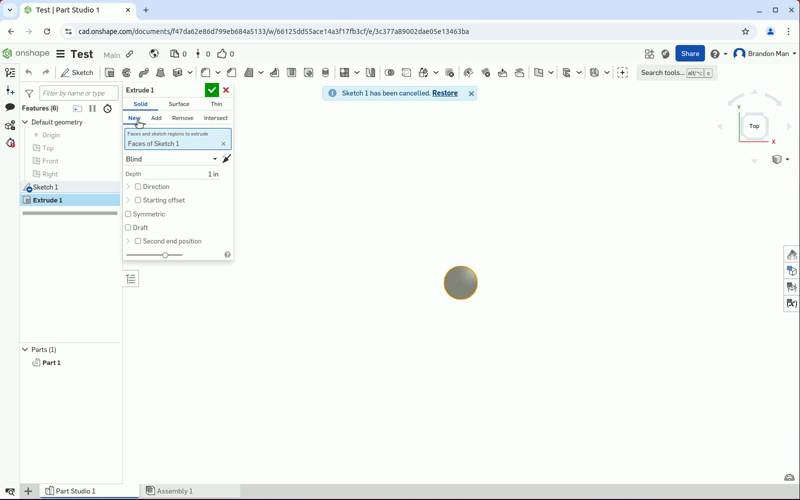
click(137, 120)
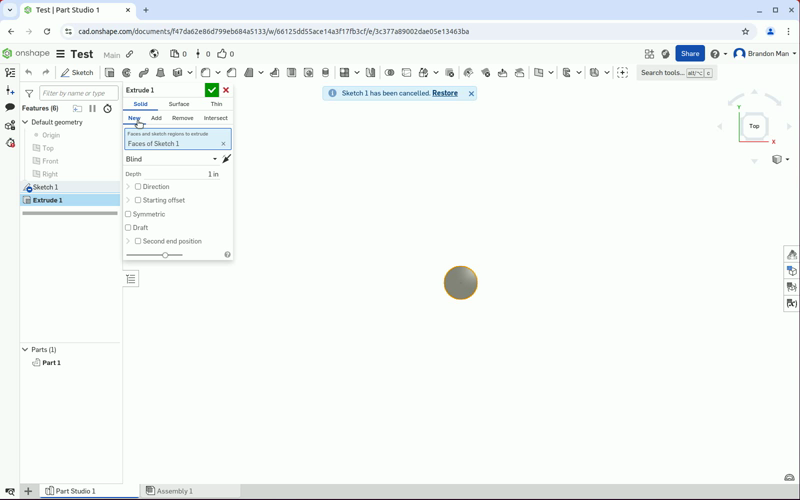
key(tab, 4)
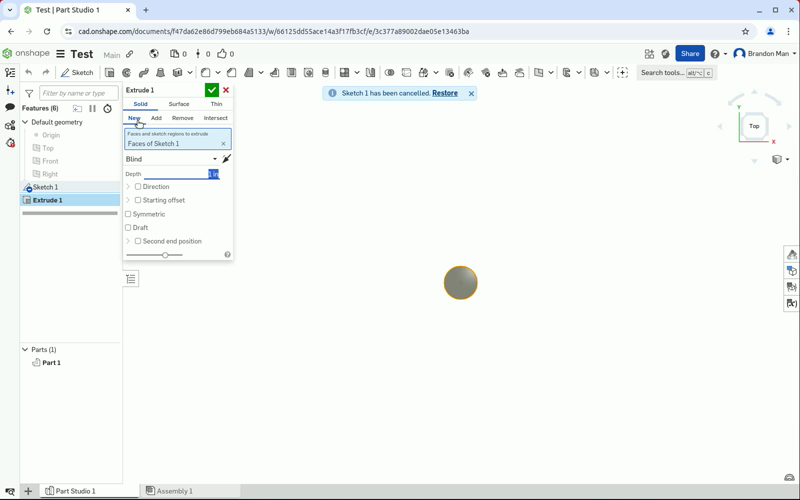
text(18.053)
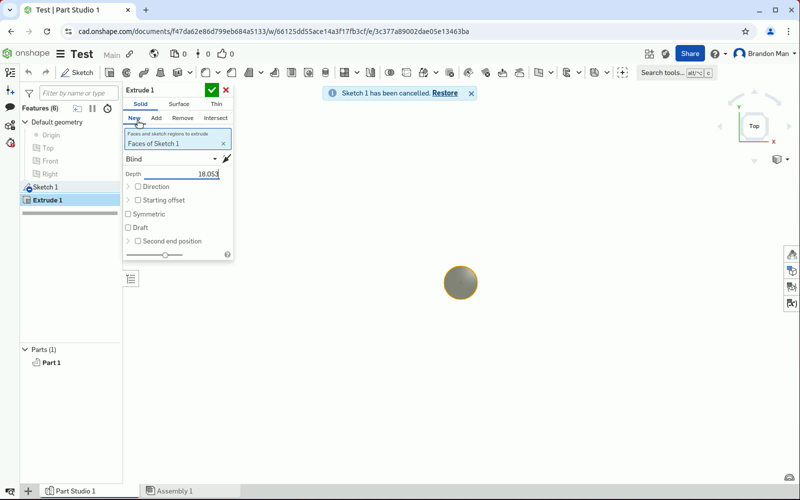
key(enter)
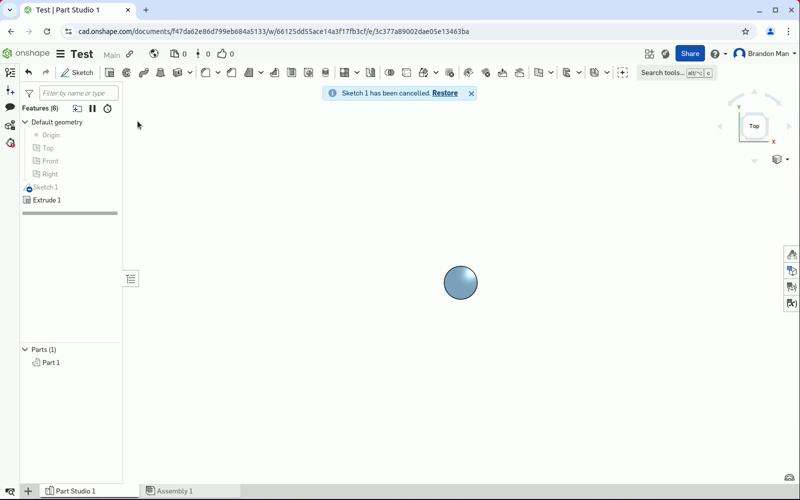
key(shift+h)
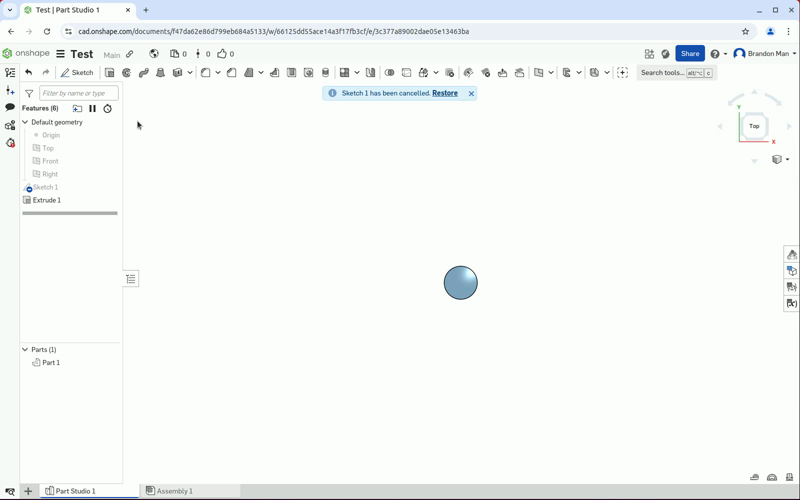
key(shift+h)
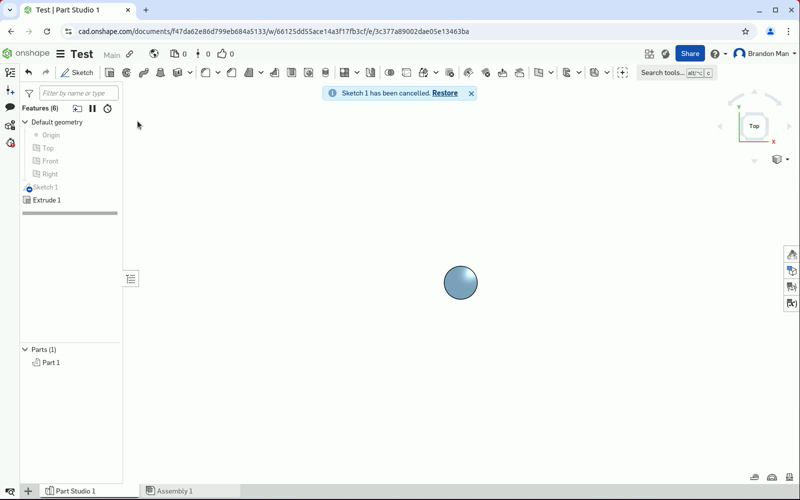
mouse_move(73, 189)
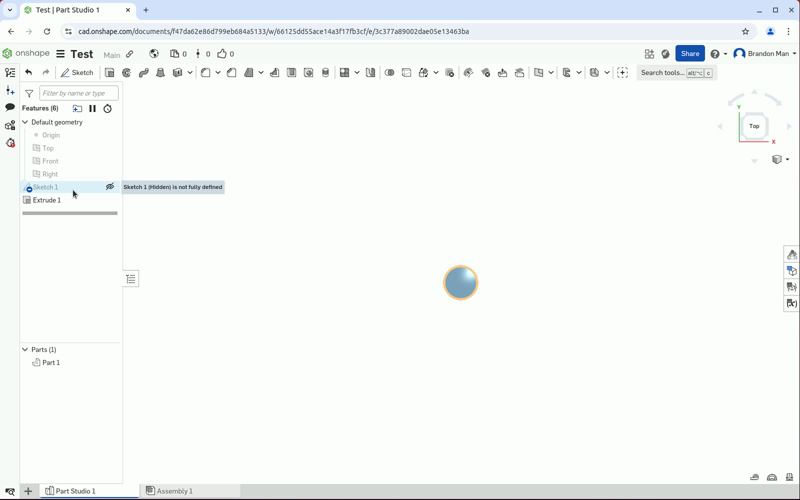
click(73, 189)
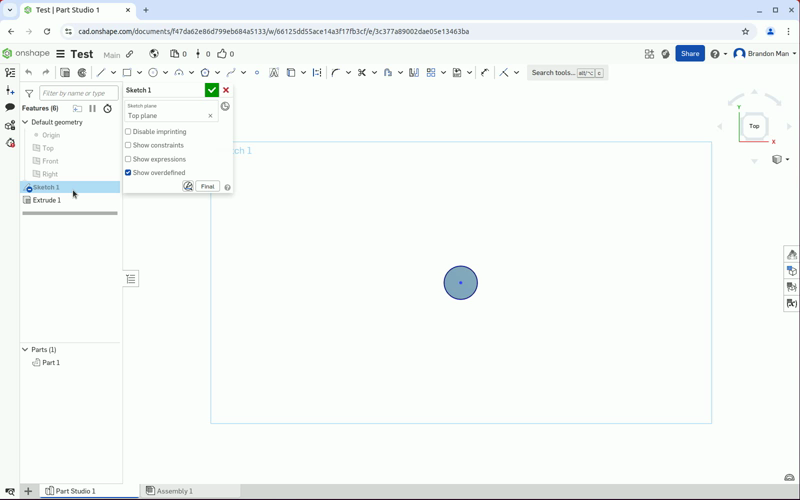
mouse_move(229, 92)
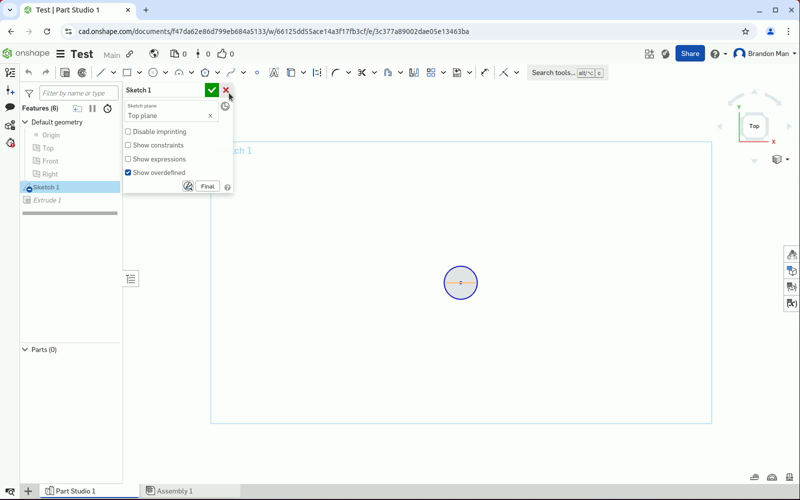
click(229, 92)
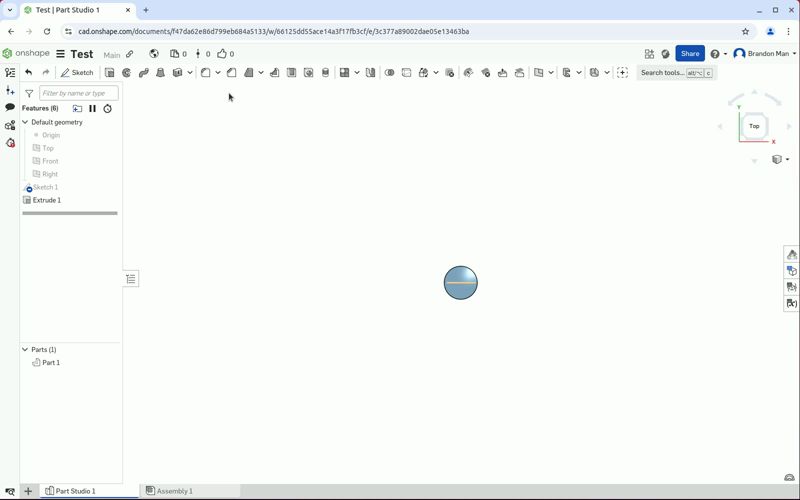
mouse_move(541, 75)
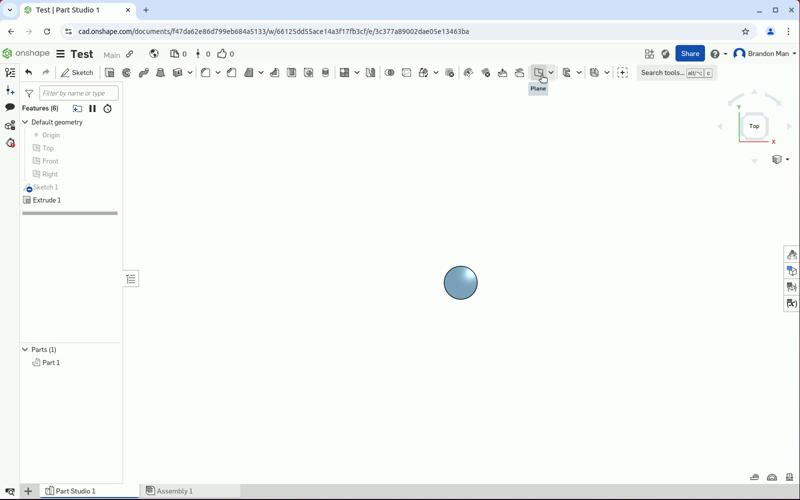
click(541, 75)
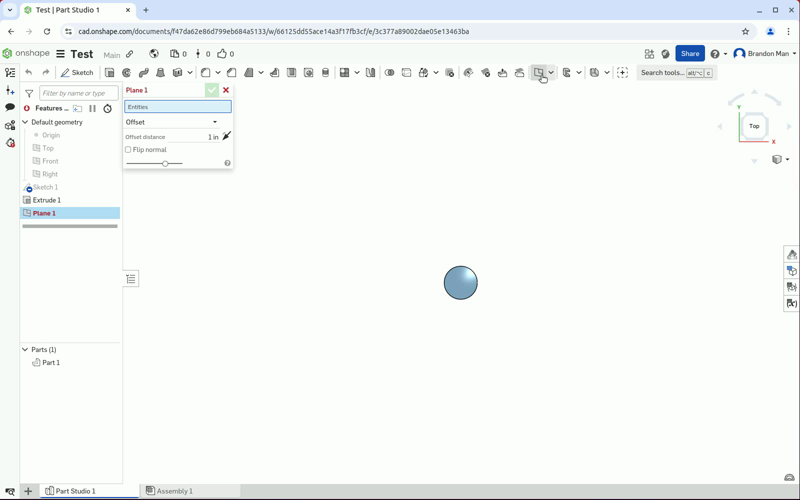
mouse_move(73, 150)
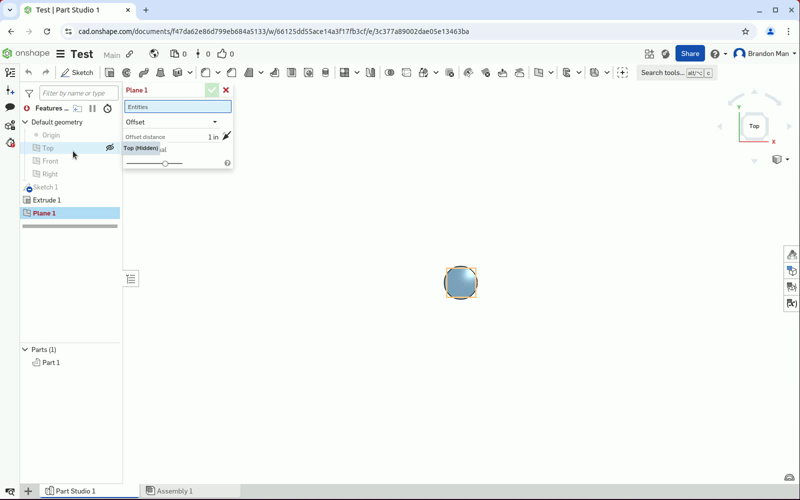
click(73, 150)
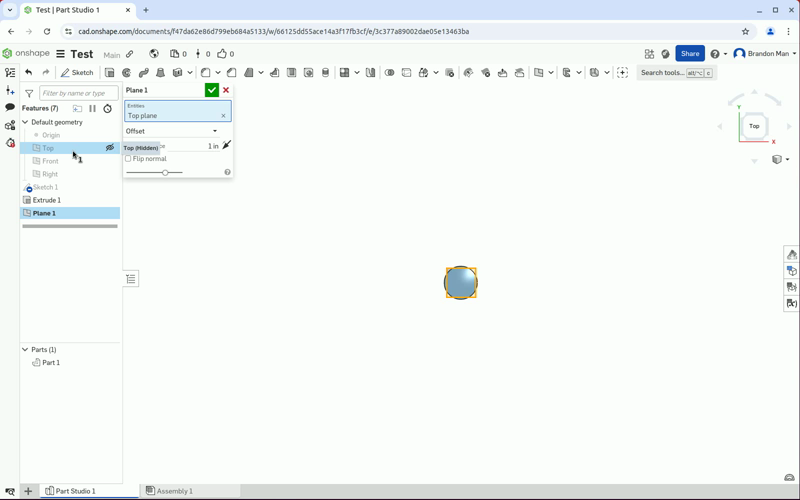
key(tab, 2)
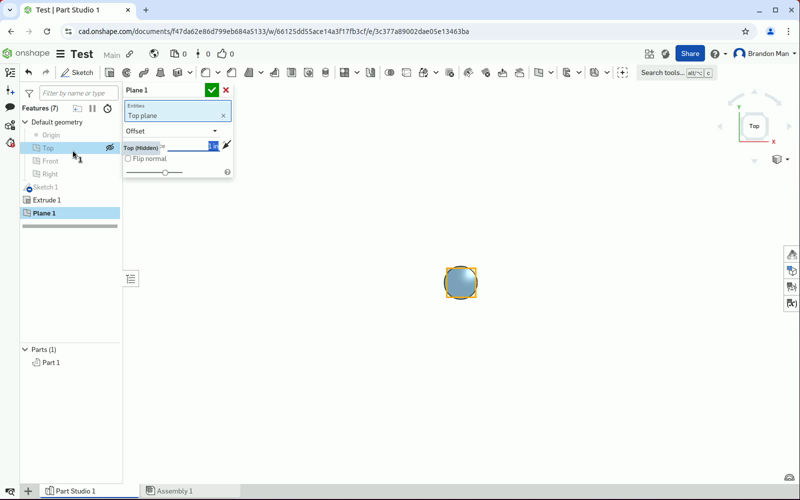
text(18.055)
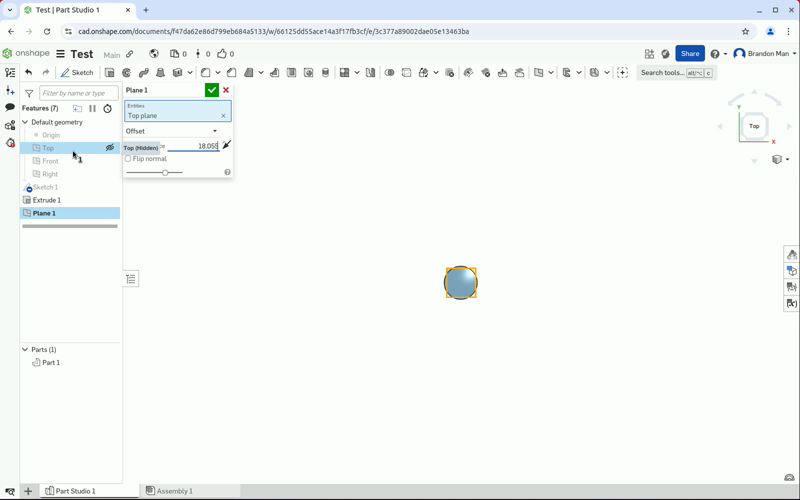
key(enter, 2)
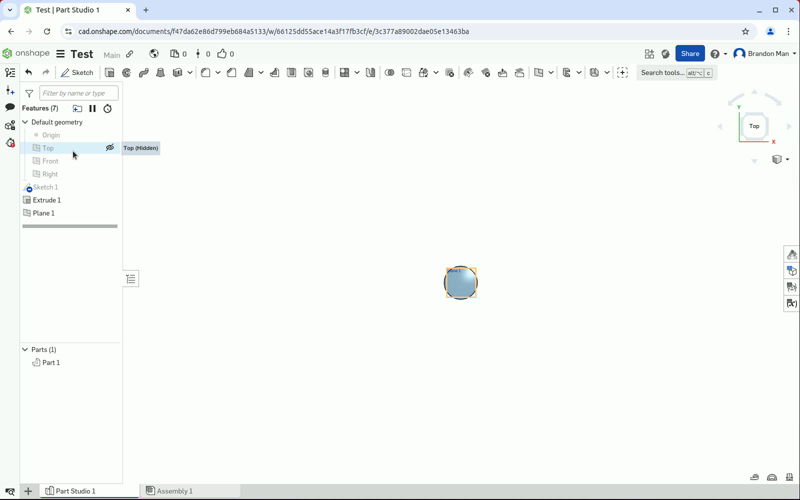
key(shift+s)
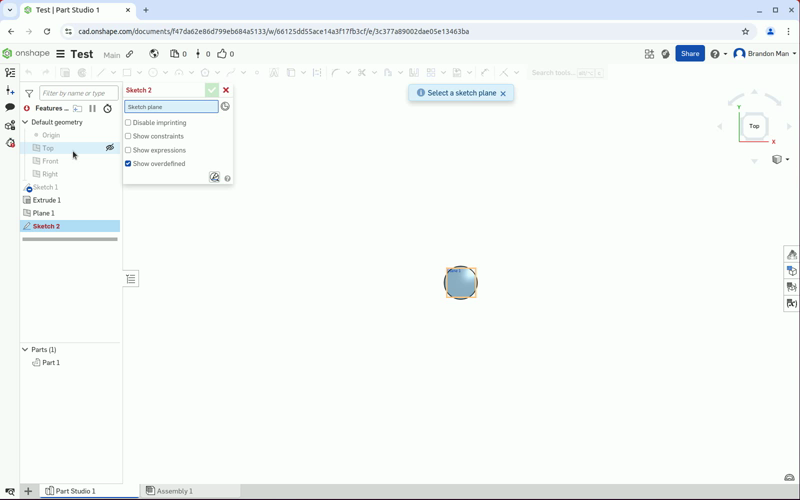
mouse_move(73, 215)
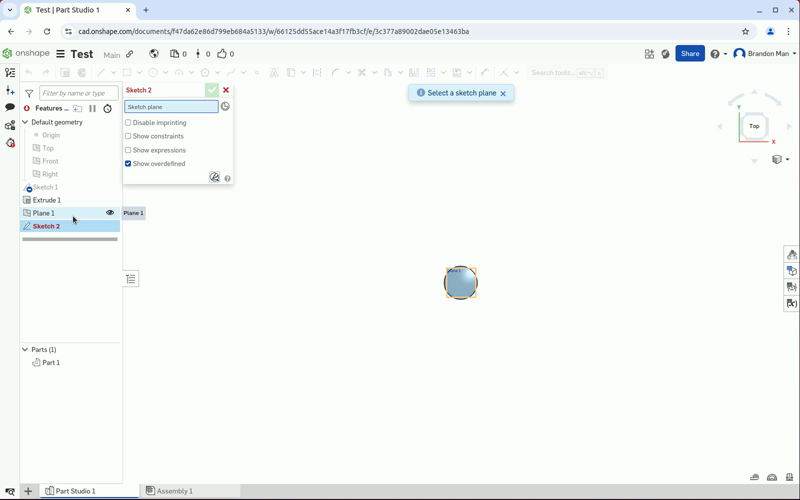
click(73, 215)
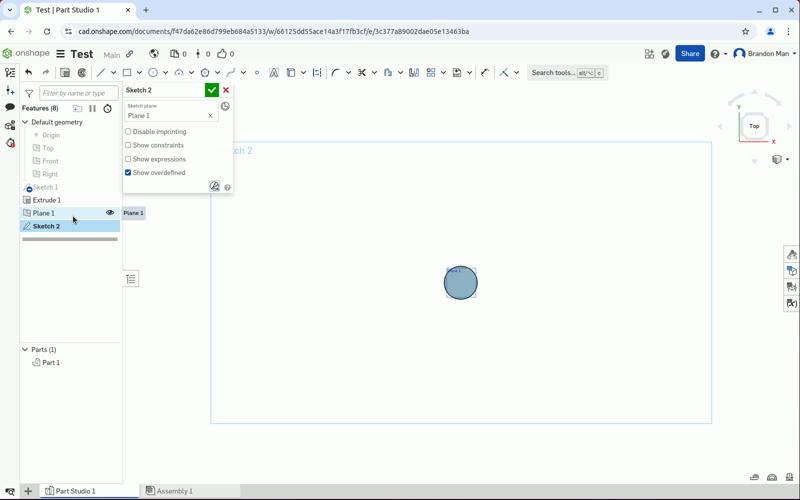
mouse_move(73, 352)
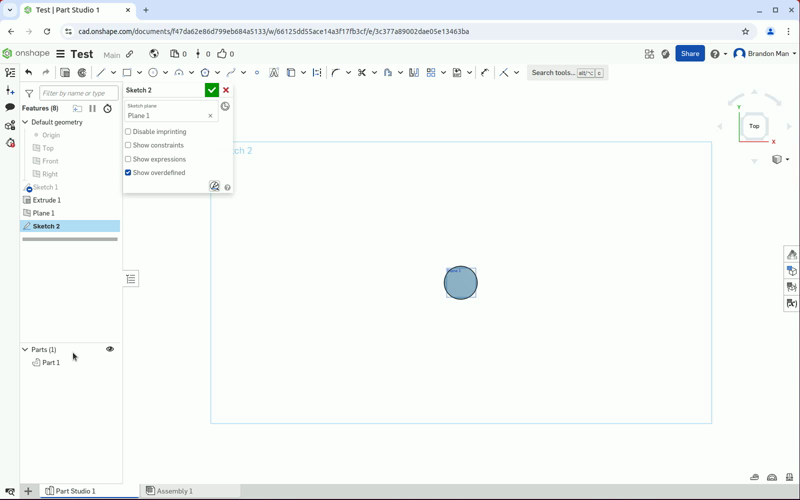
key(y)
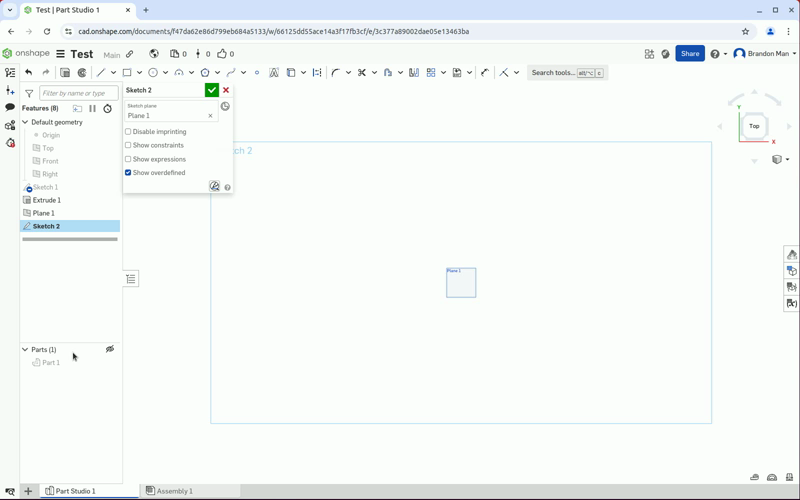
key(c)
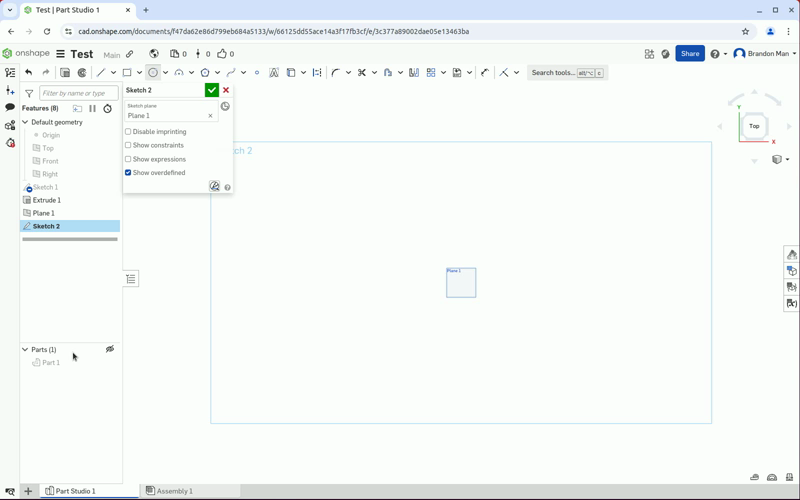
key_down(shift)
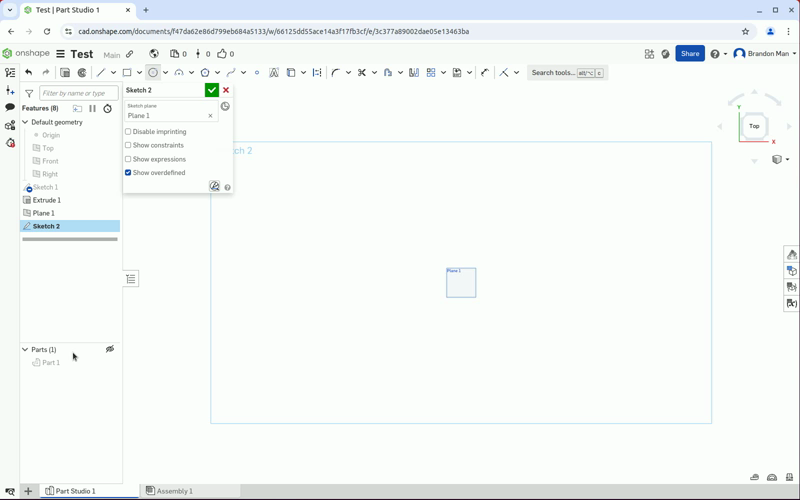
mouse_move(461, 282)
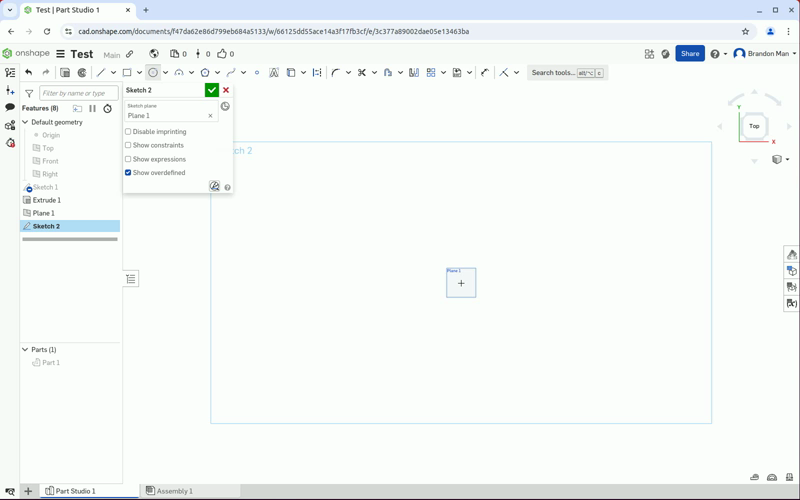
click(461, 282)
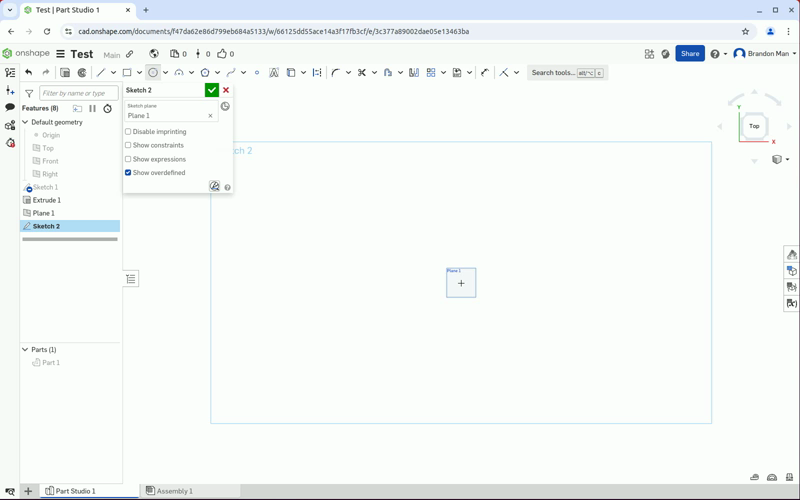
key_up(shift)
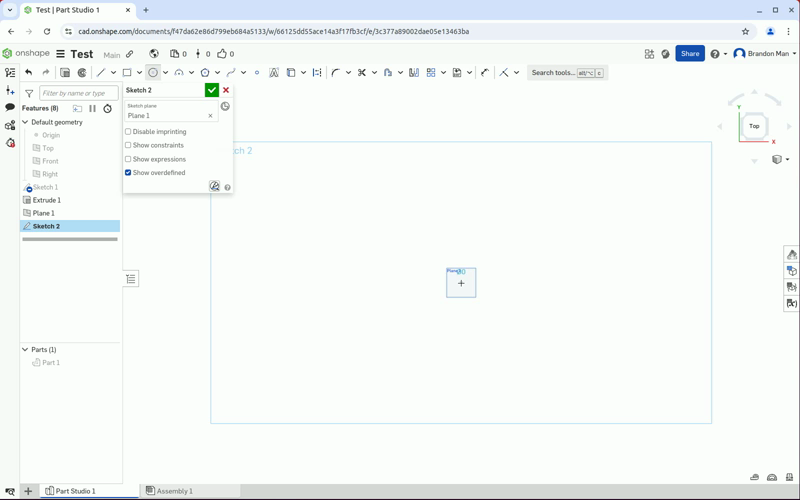
mouse_move(472, 282)
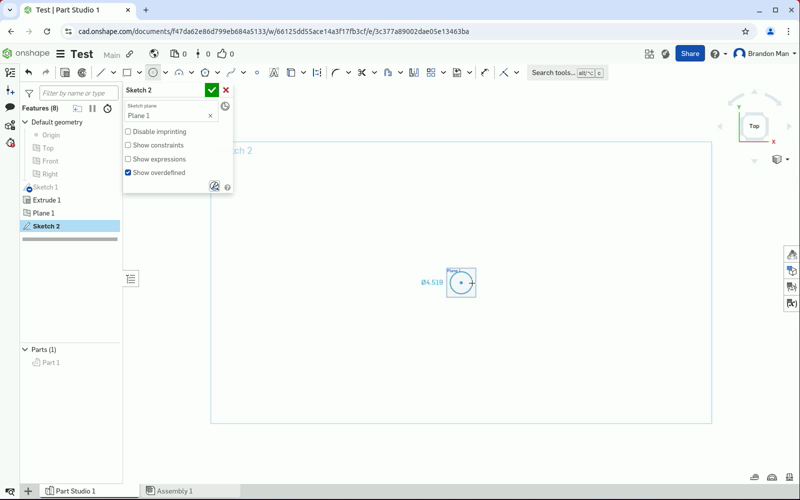
click(472, 282)
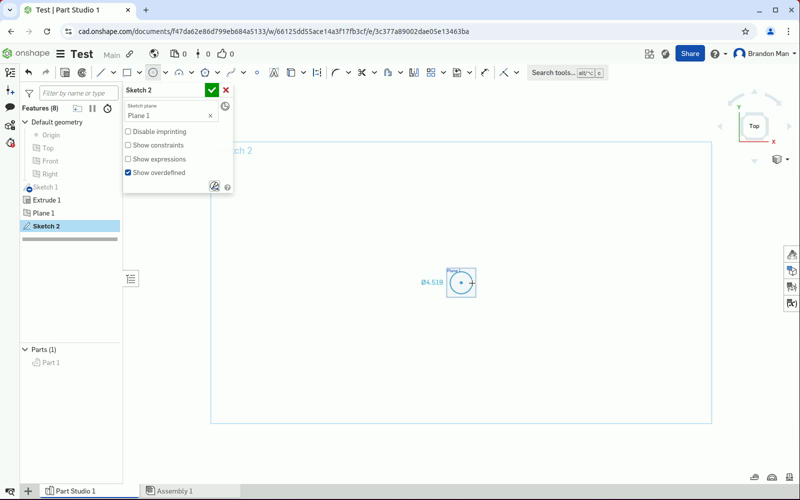
key(esc)
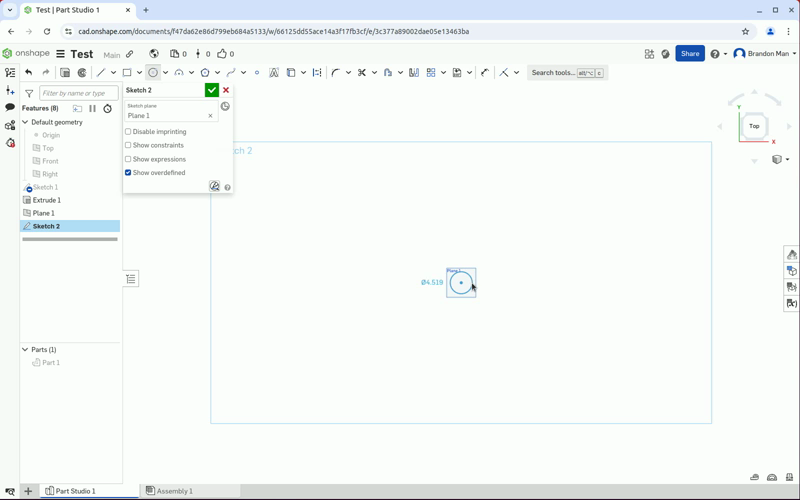
mouse_move(459, 279)
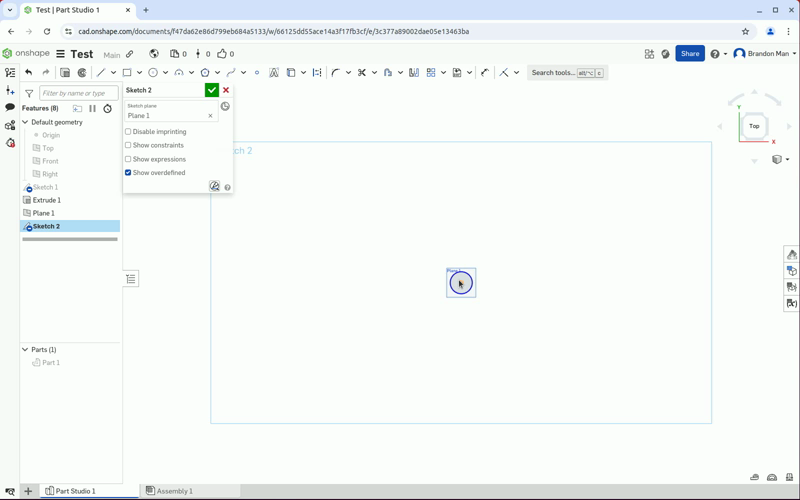
scroll(6)
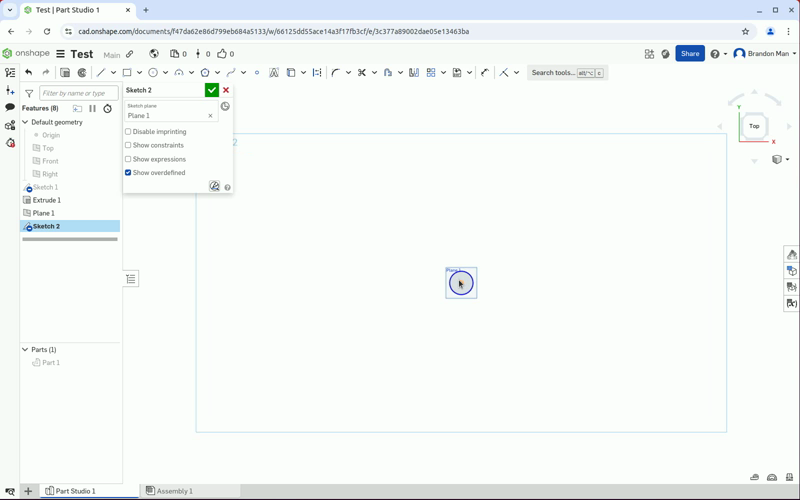
scroll(6)
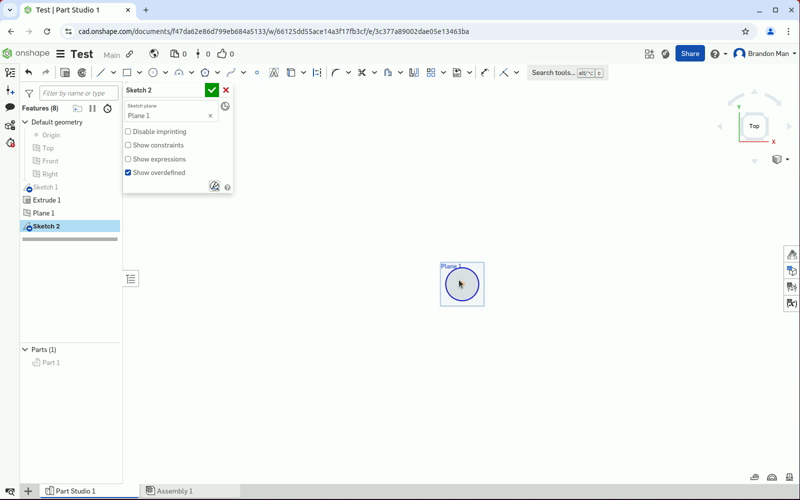
scroll(6)
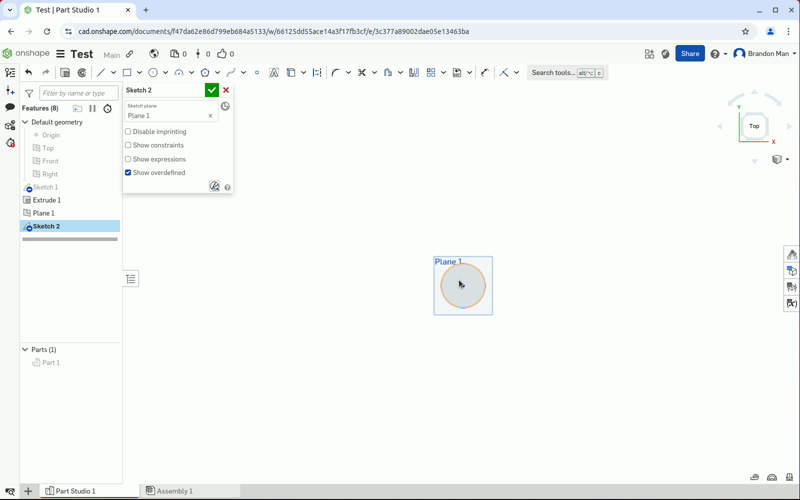
scroll(6)
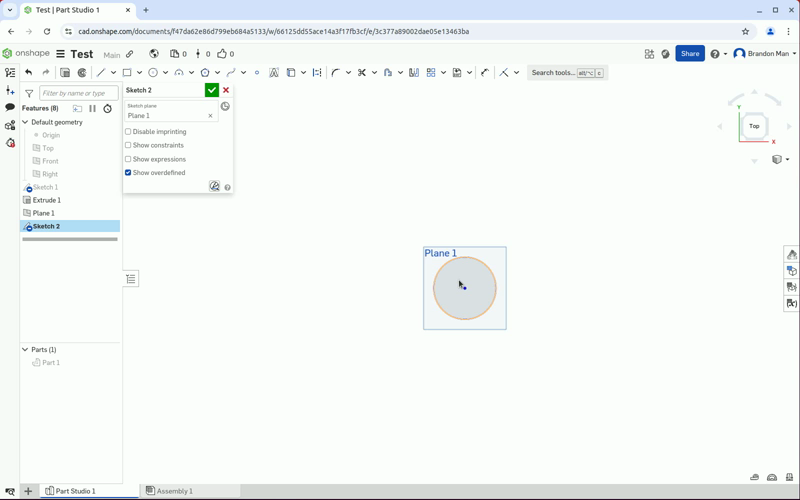
scroll(6)
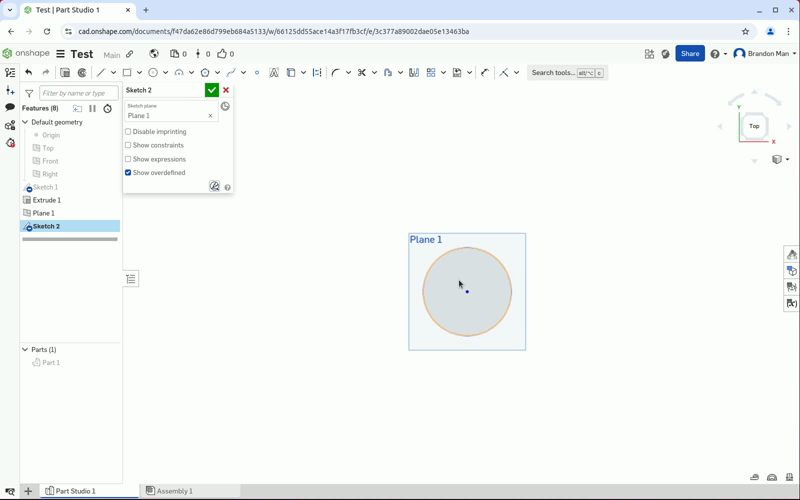
scroll(6)
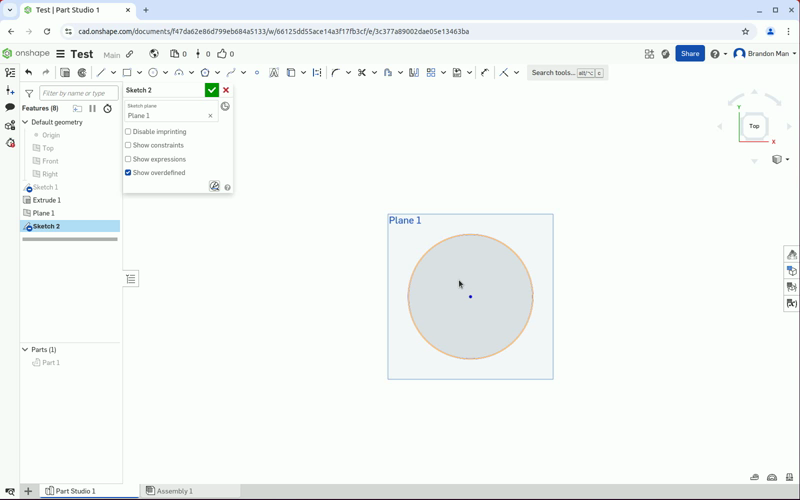
scroll(6)
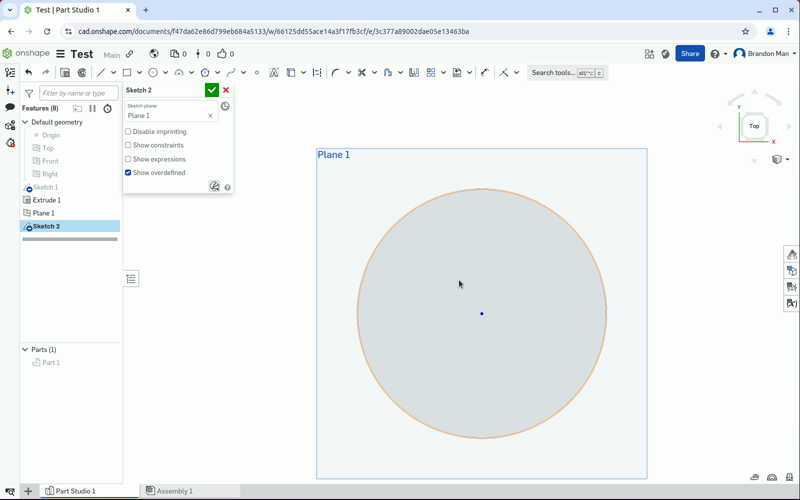
click(459, 279)
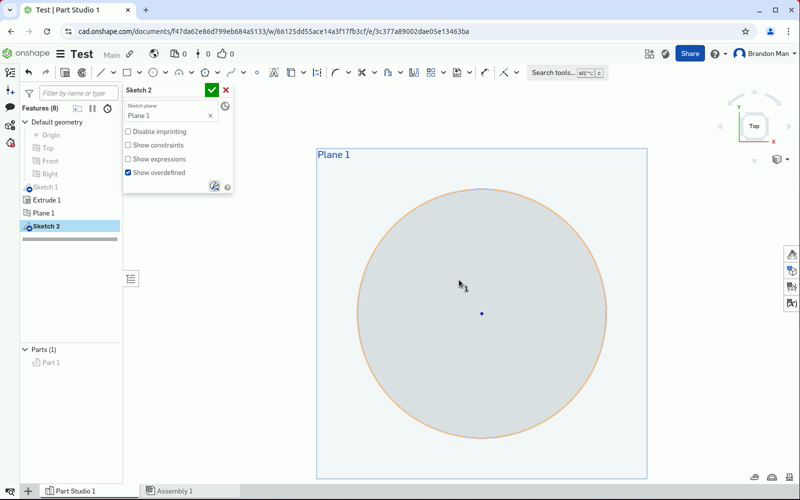
scroll(-6)
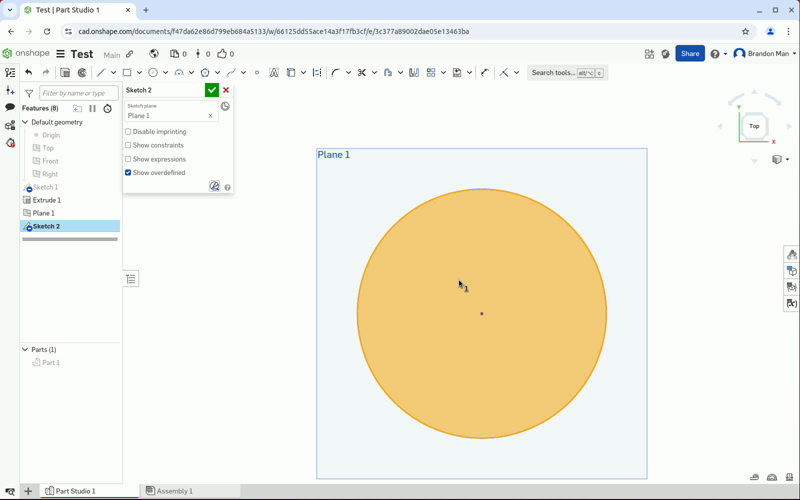
scroll(-6)
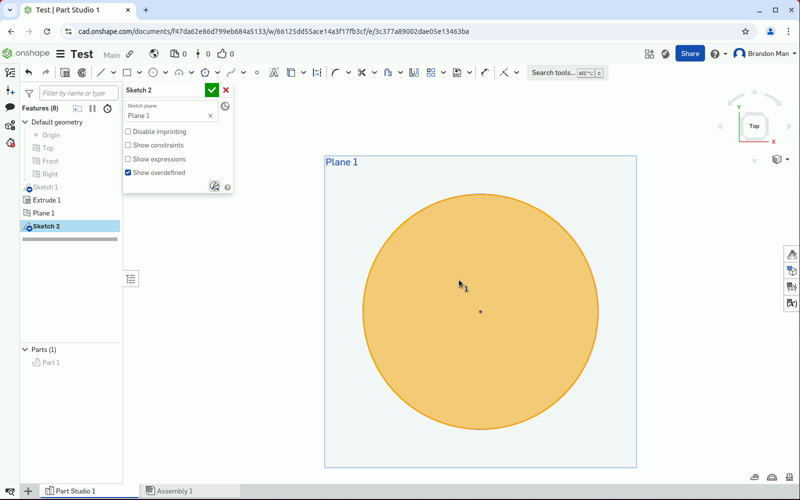
scroll(-6)
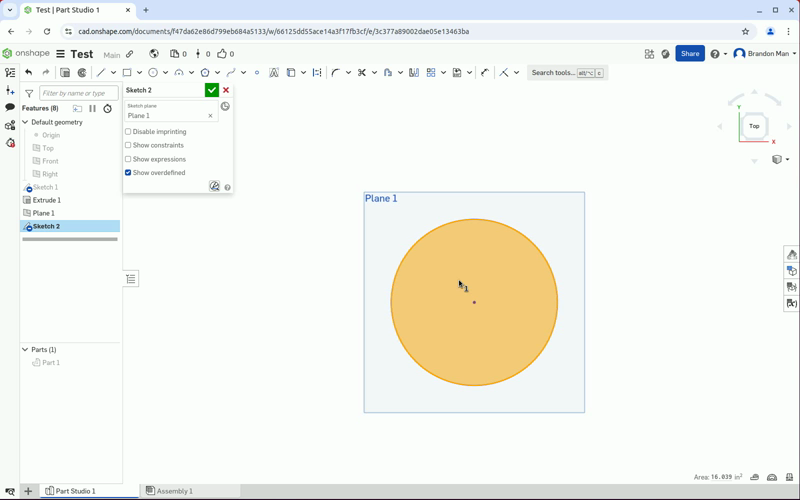
scroll(-6)
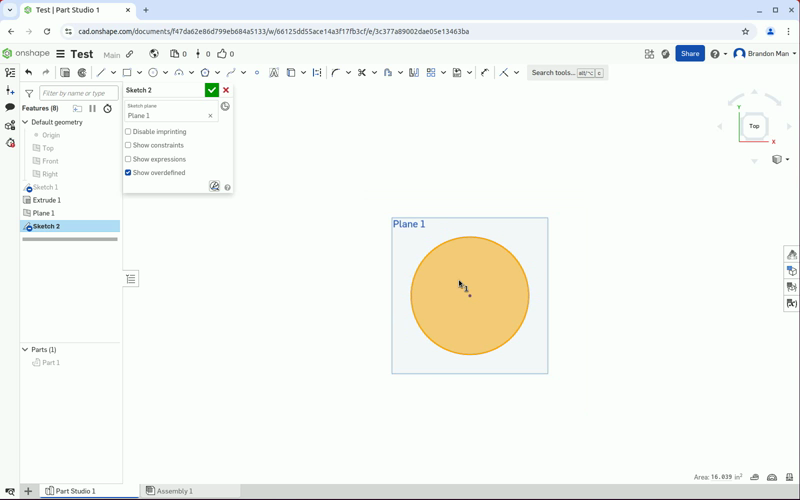
scroll(-6)
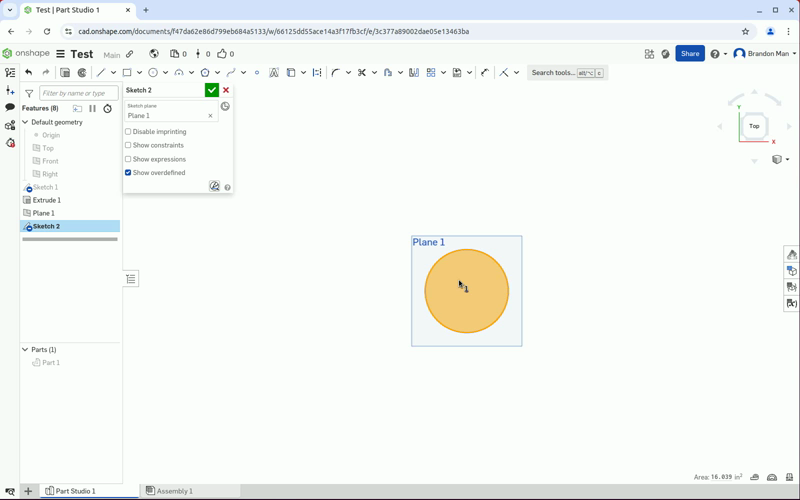
scroll(-6)
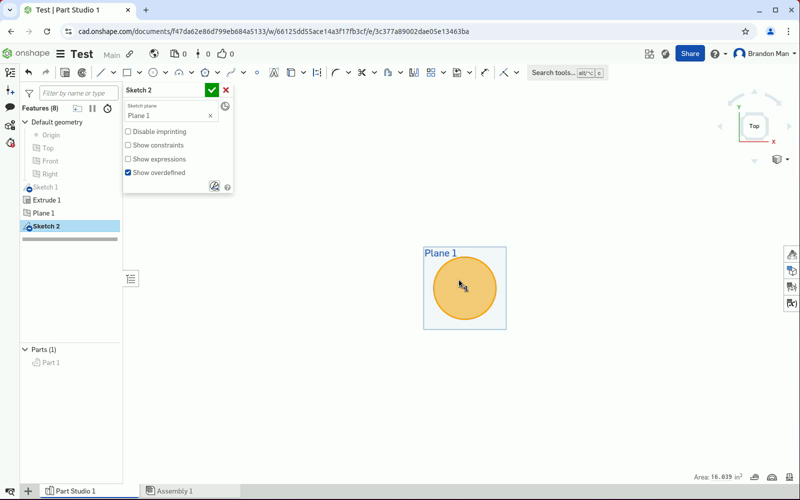
scroll(-6)
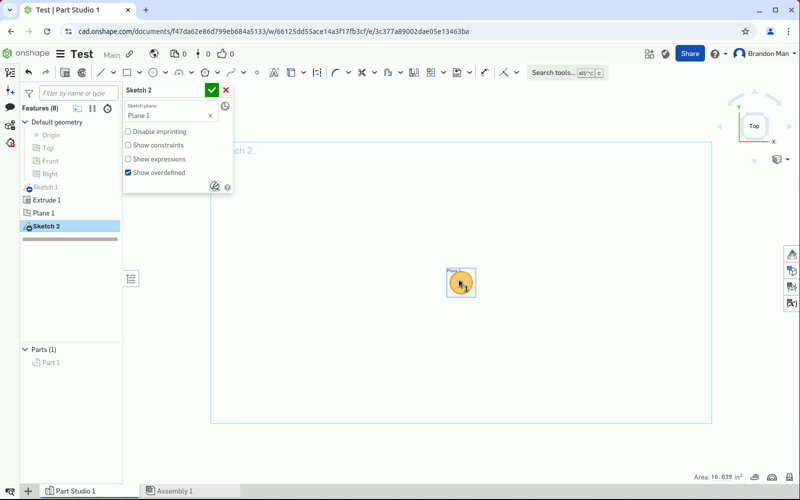
mouse_move(73, 352)
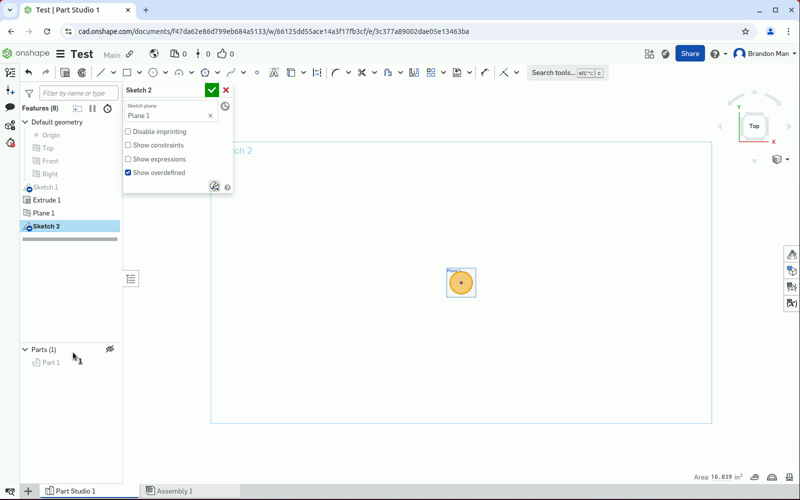
key(shift+y)
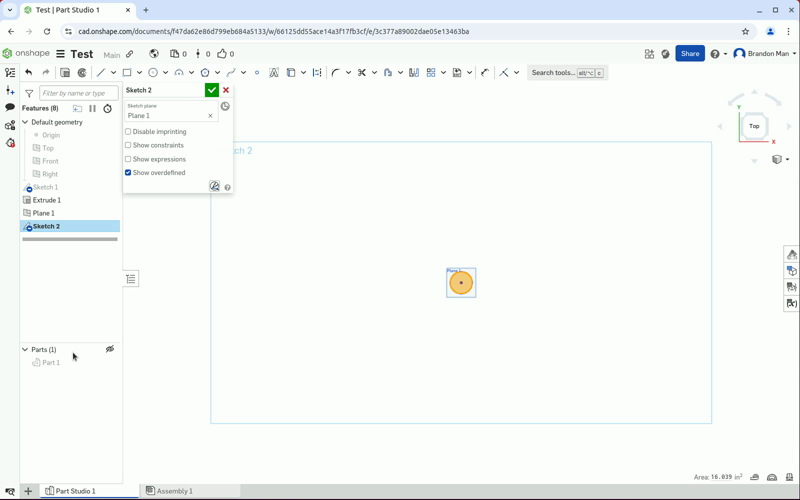
key(shift+e)
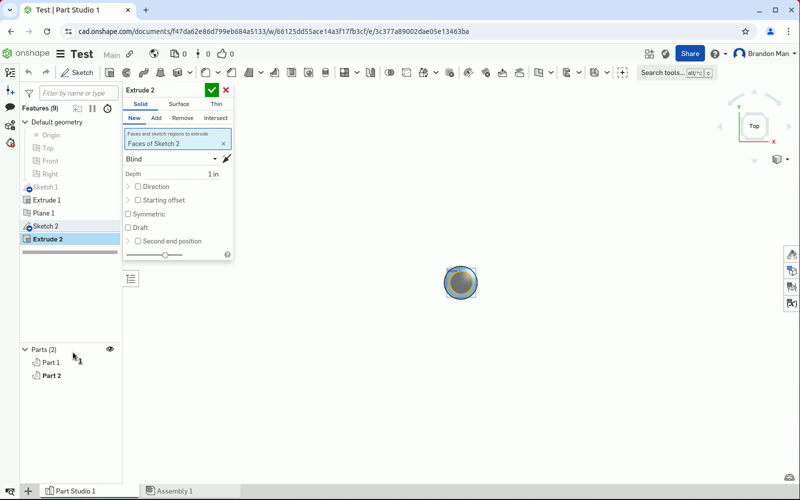
mouse_move(143, 106)
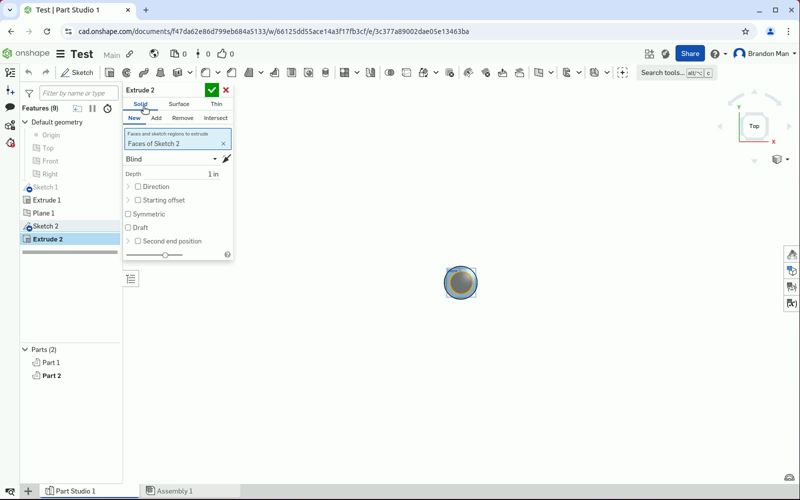
click(143, 106)
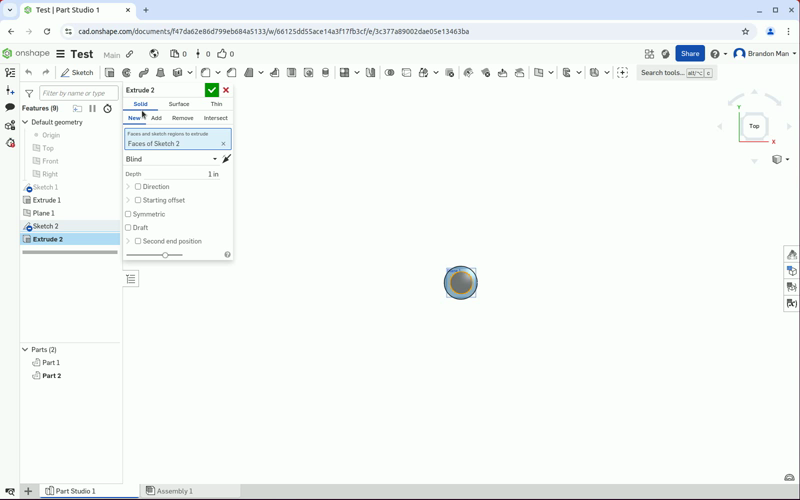
mouse_move(137, 120)
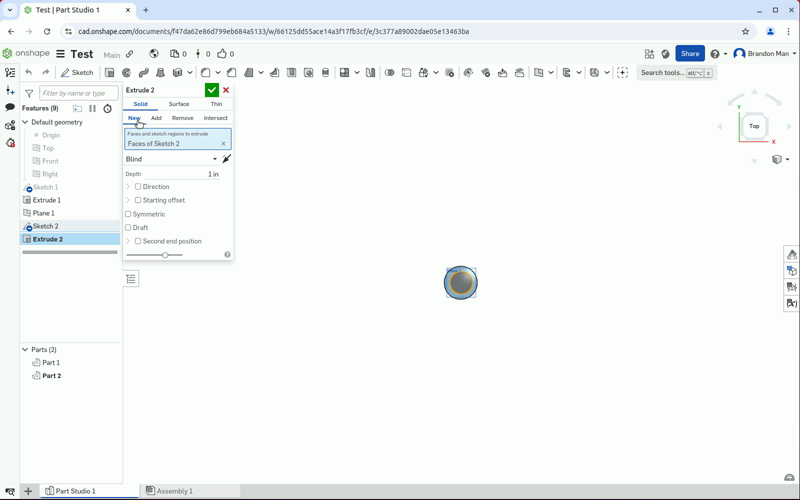
click(137, 120)
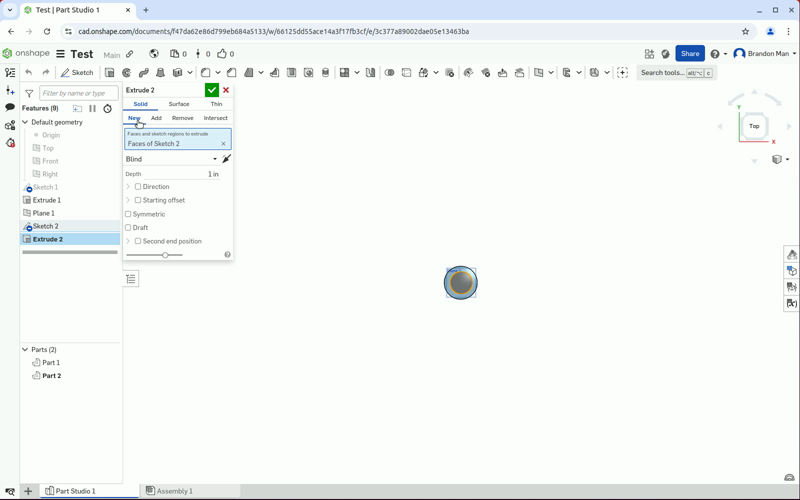
key(tab, 4)
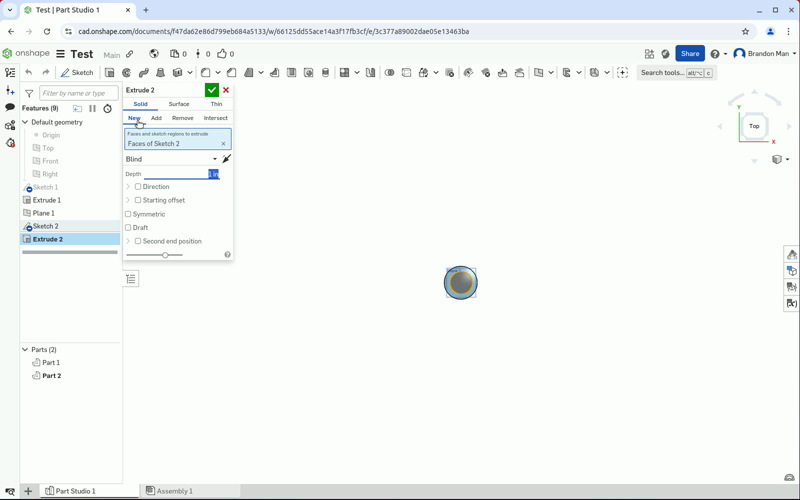
text(5.055)
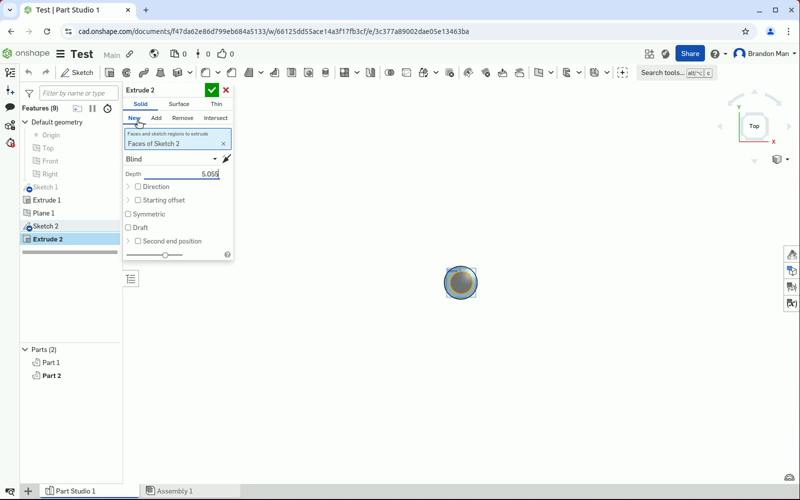
key(enter)
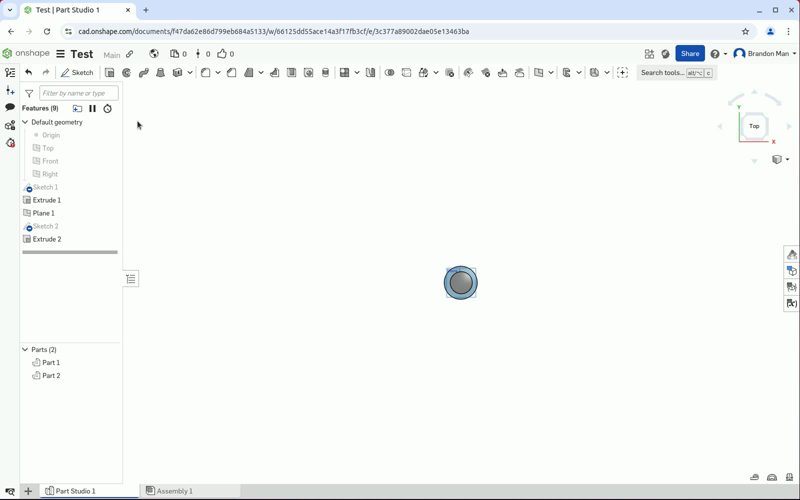
key(shift+h)
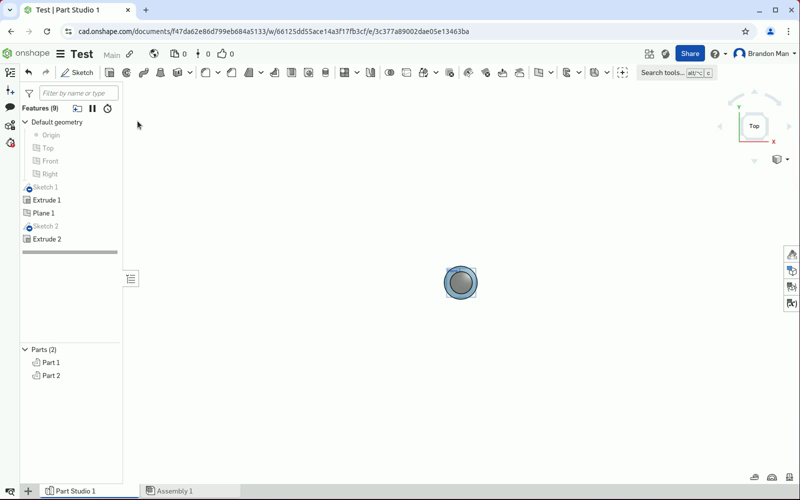
key(shift+h)
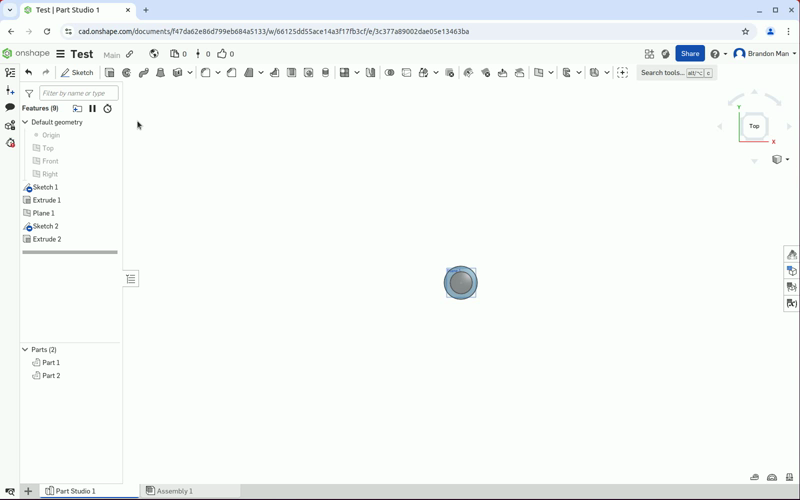
key(shift+7)
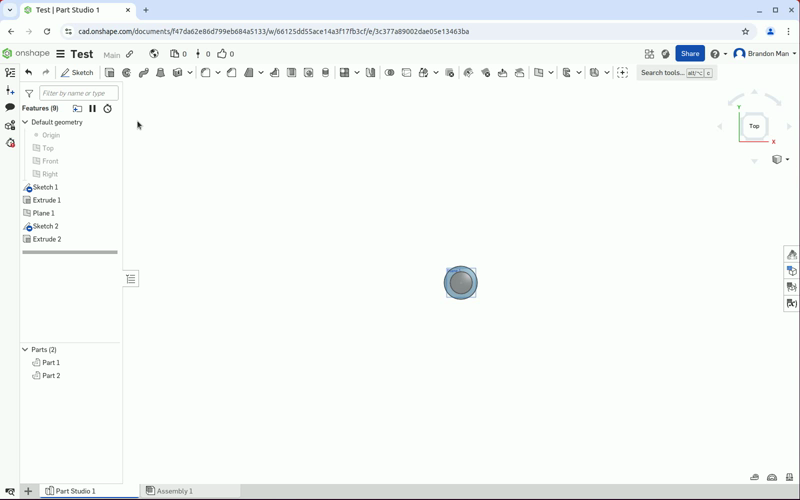
key(up, 3)
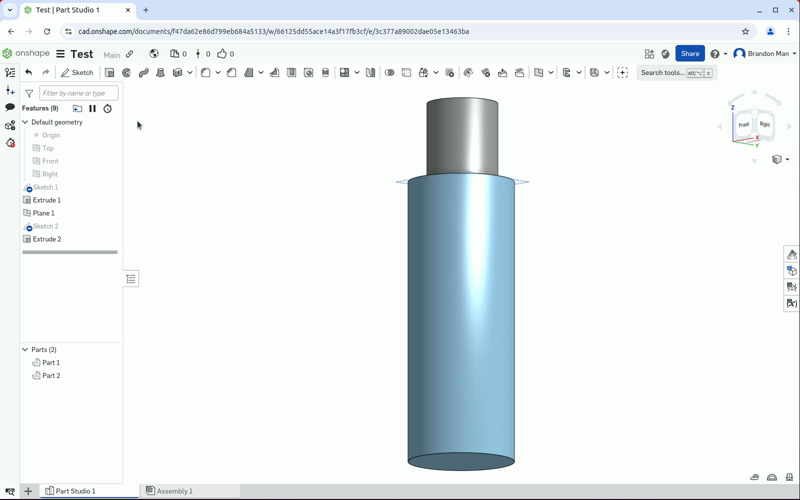
key(left, 3)
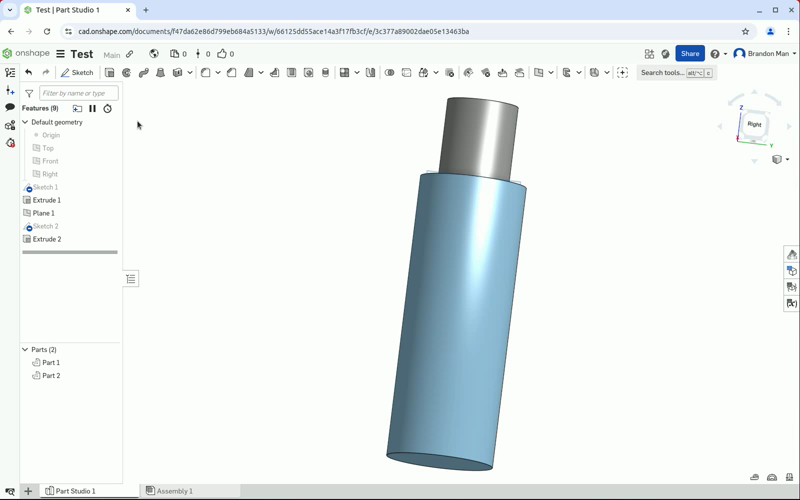
key(right, 3)
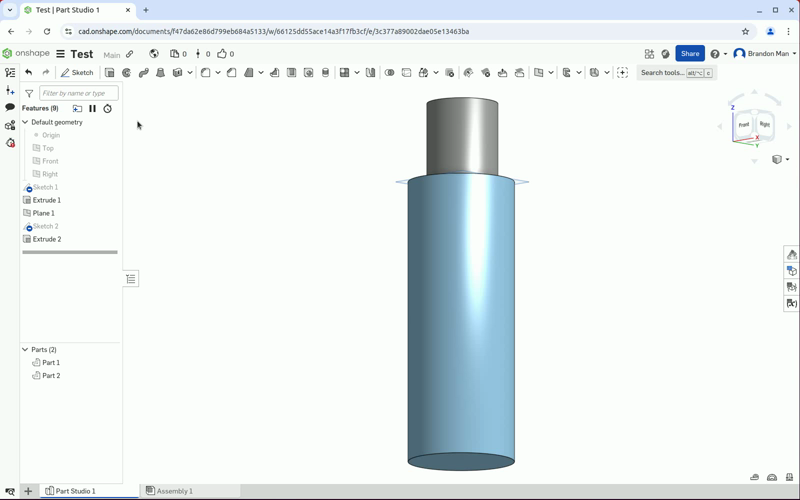
key(down, 3)
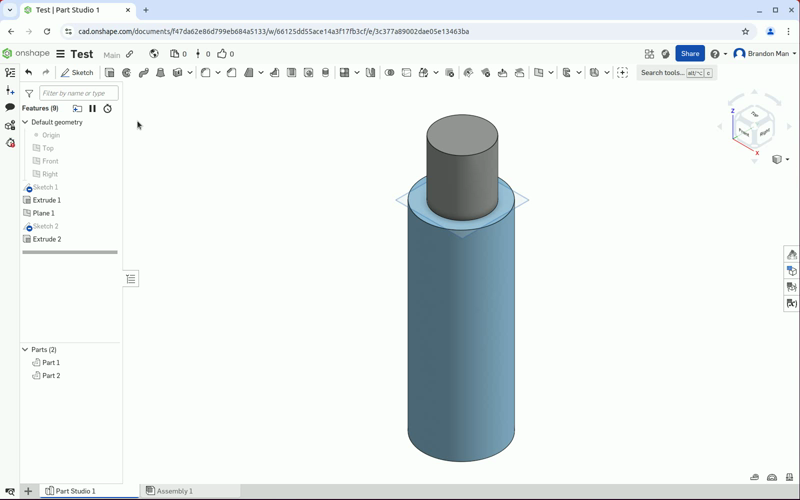
mouse_move(73, 189)
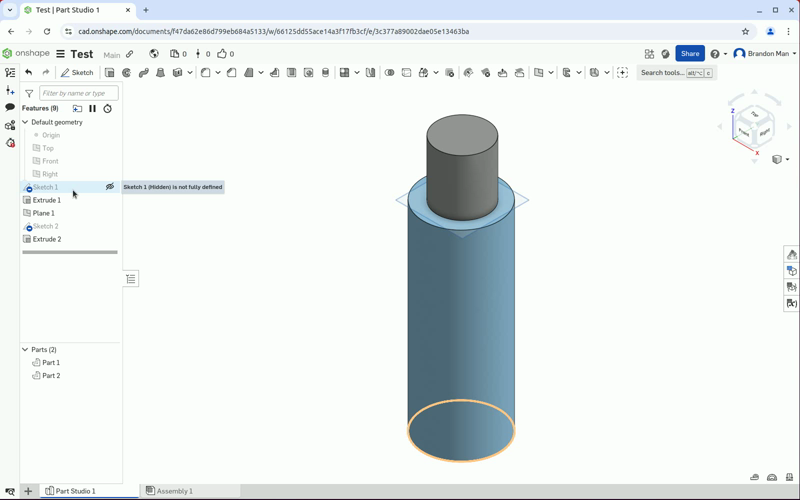
click(73, 189)